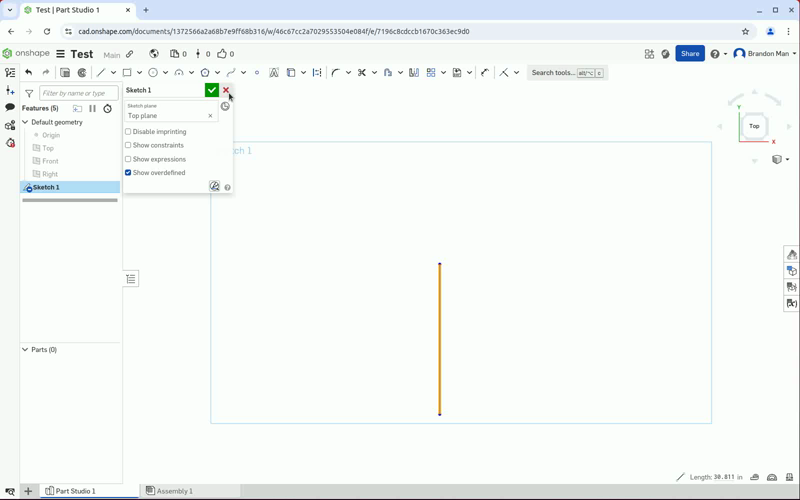
key(shift+h)
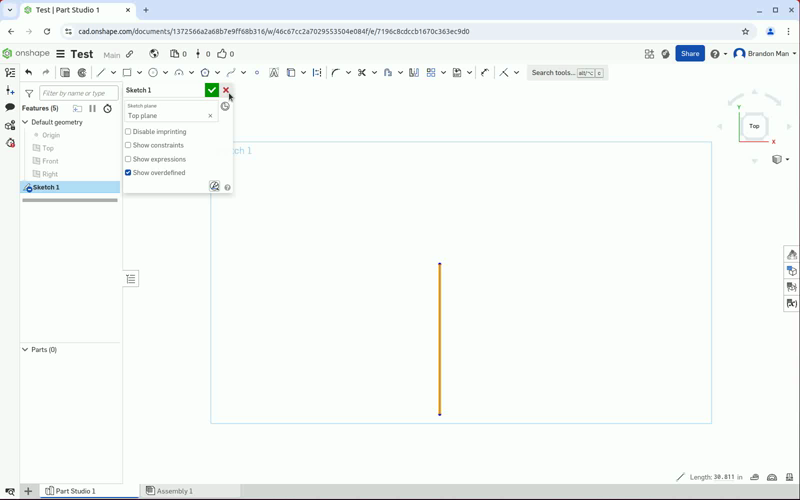
key(shift+s)
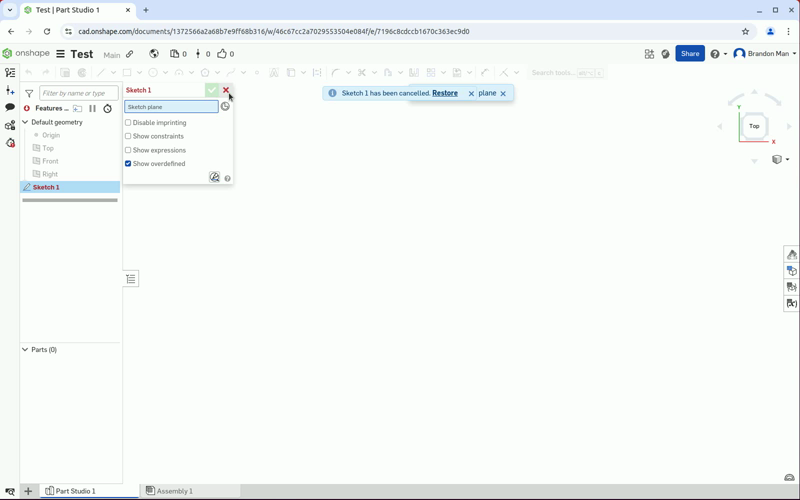
mouse_move(73, 150)
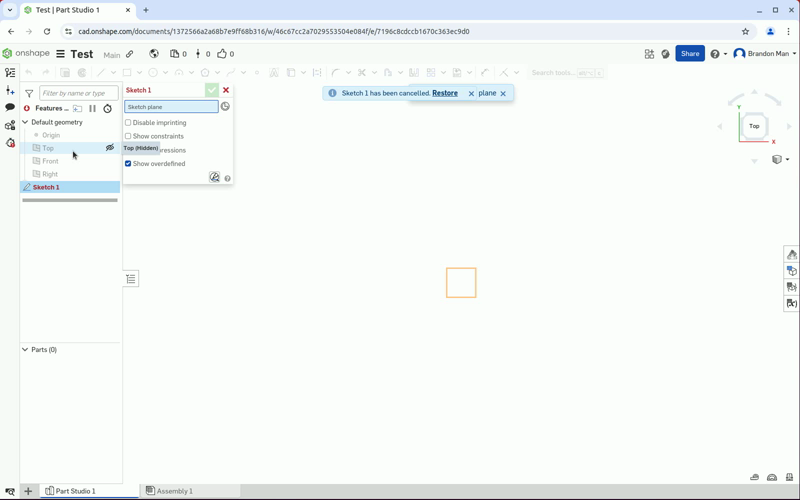
click(73, 150)
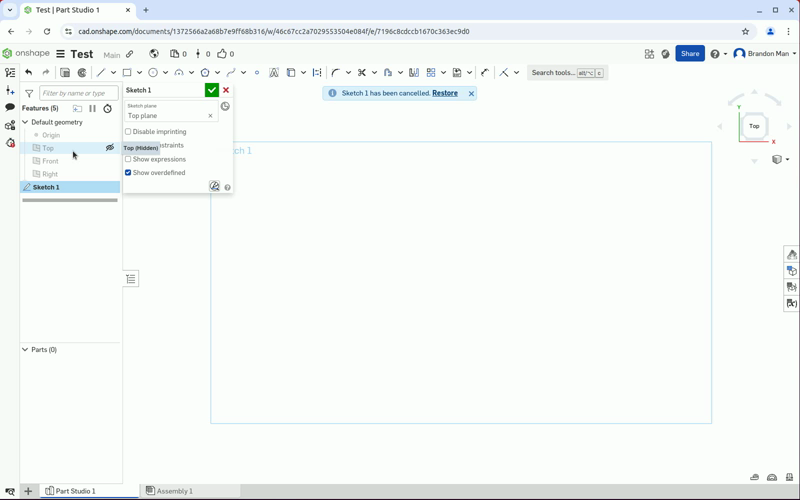
mouse_move(73, 352)
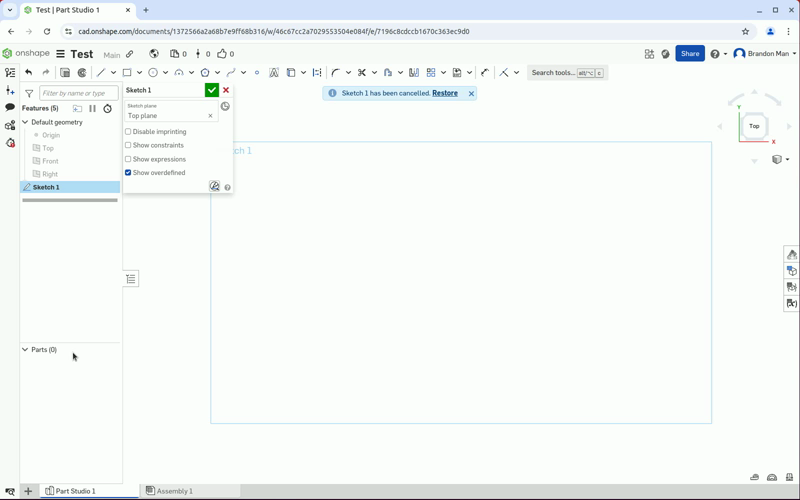
key(y)
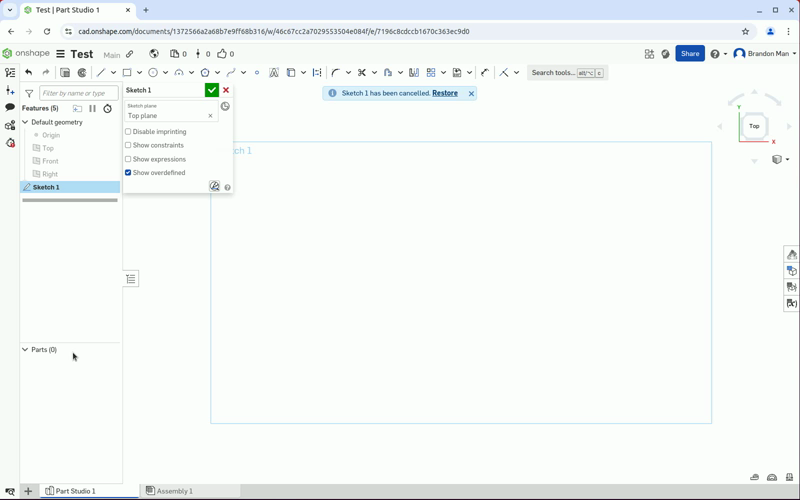
key(c)
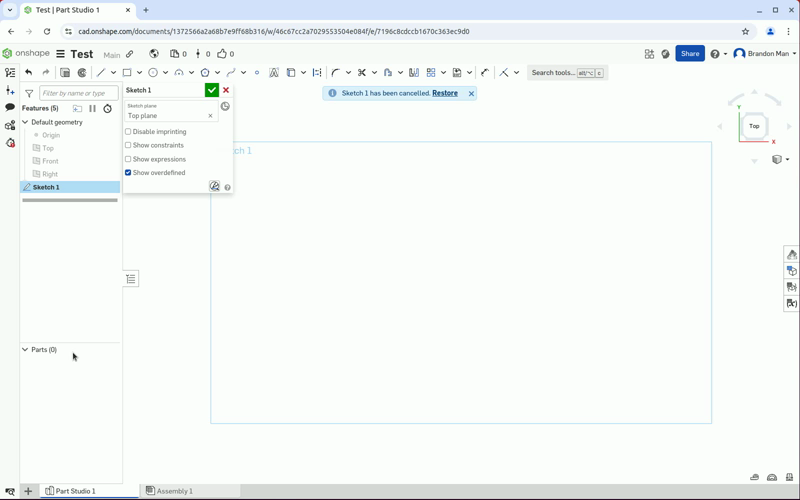
key_down(shift)
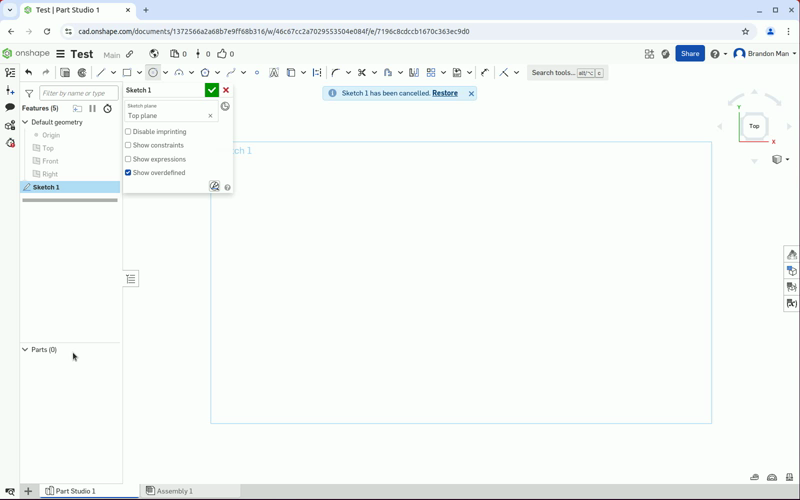
mouse_move(460, 282)
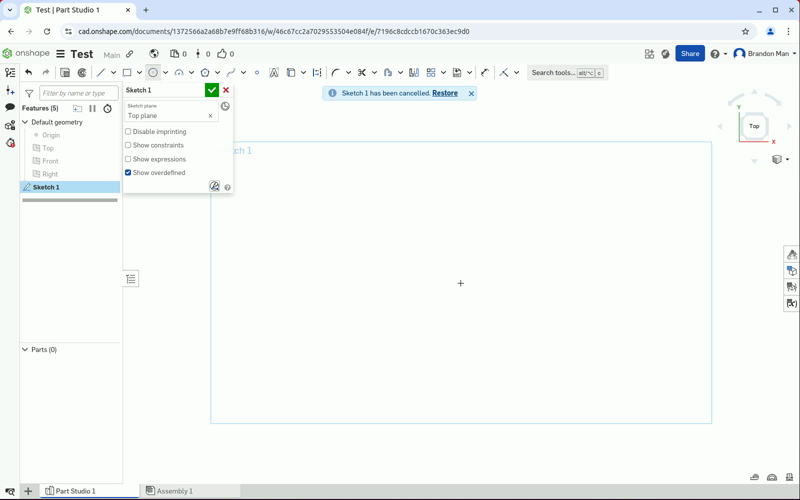
click(460, 282)
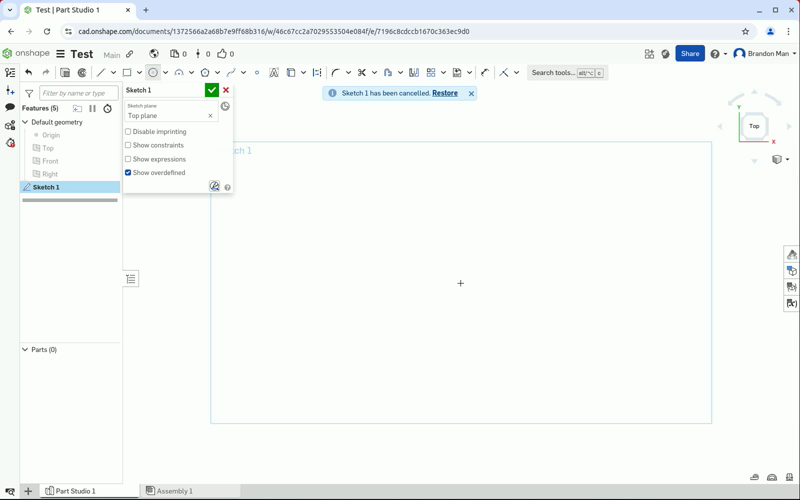
key_up(shift)
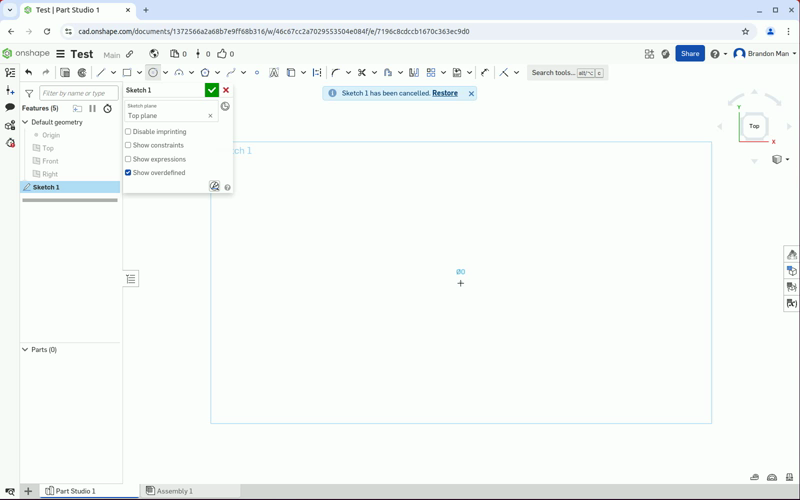
mouse_move(498, 282)
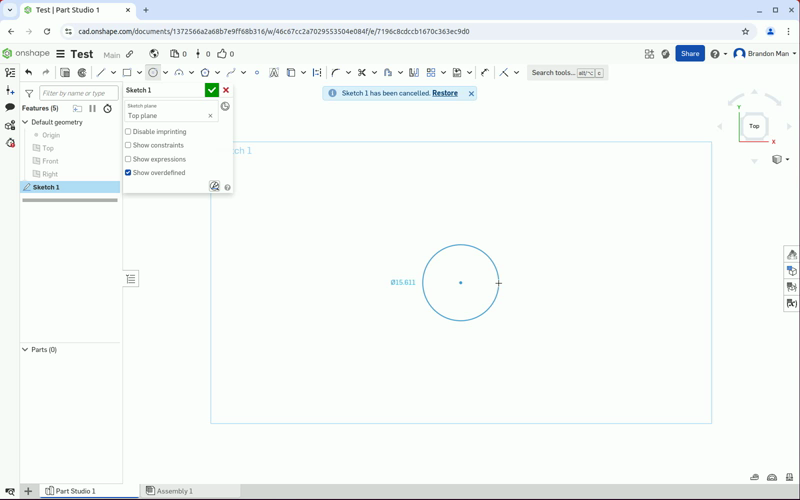
click(498, 282)
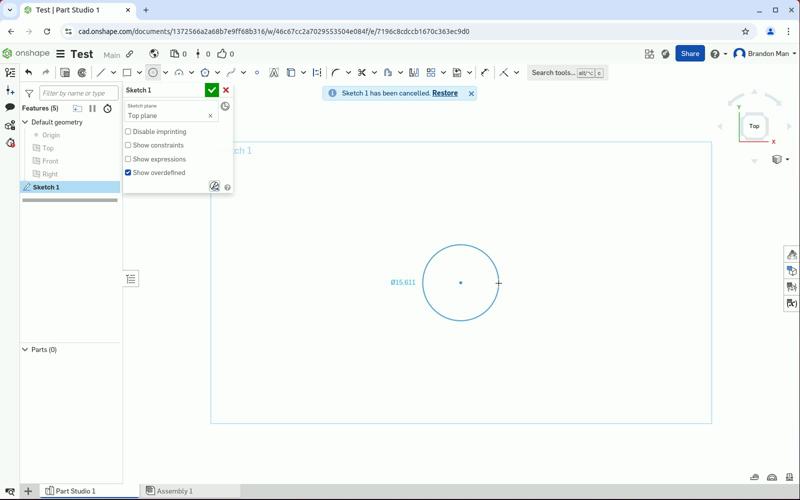
key(esc)
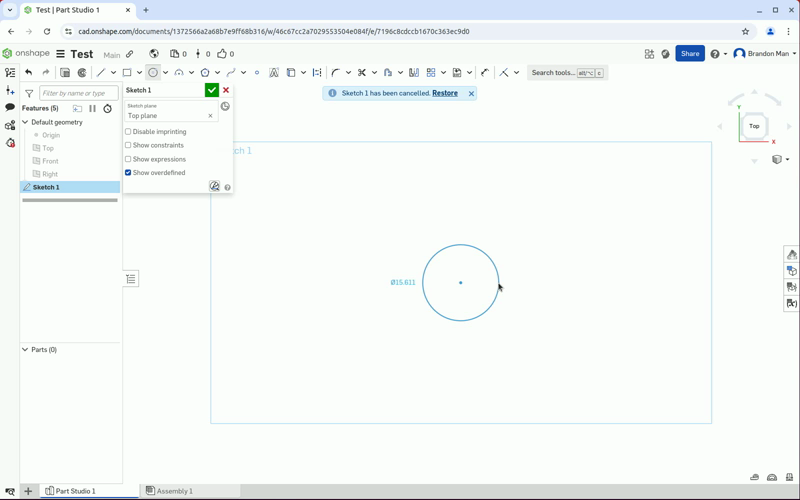
key(c)
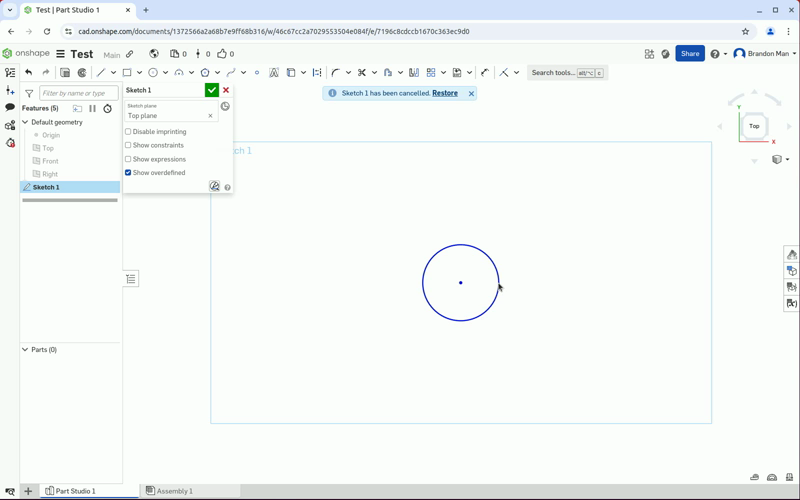
key_down(shift)
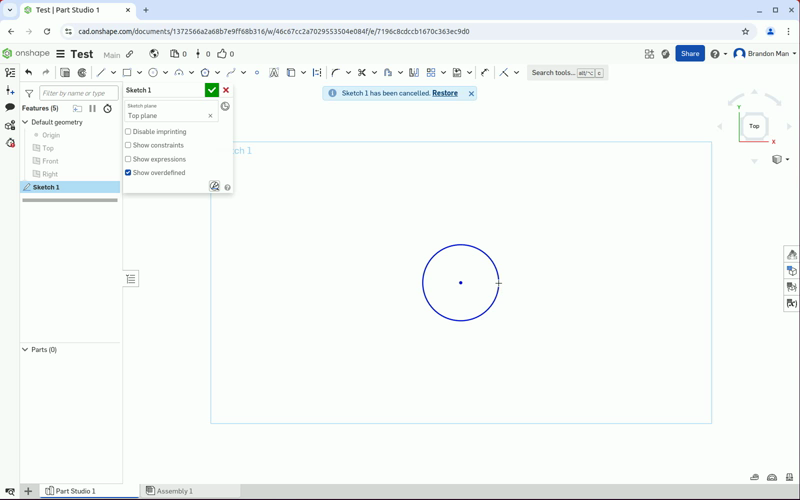
mouse_move(460, 282)
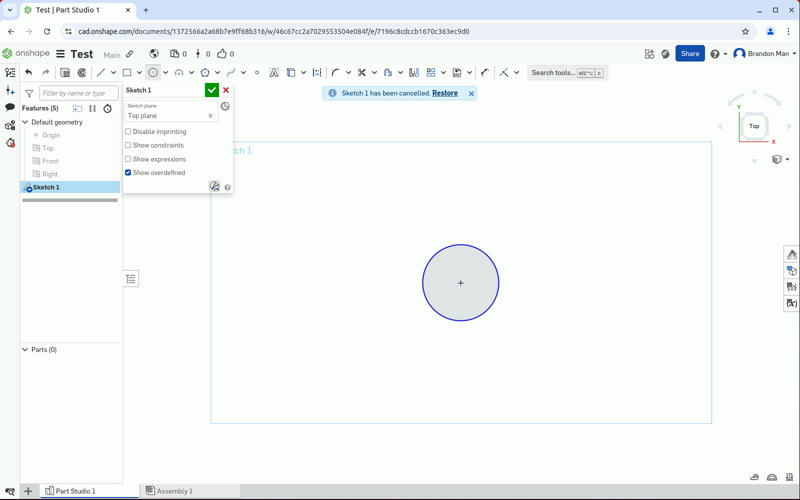
click(460, 282)
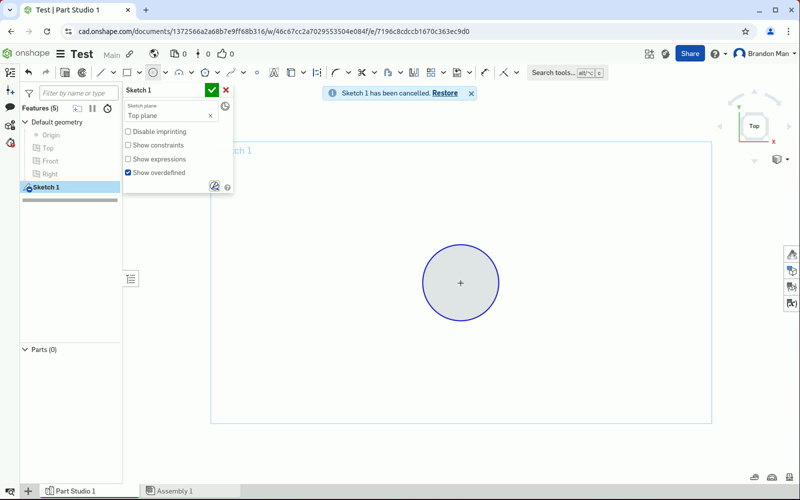
key_up(shift)
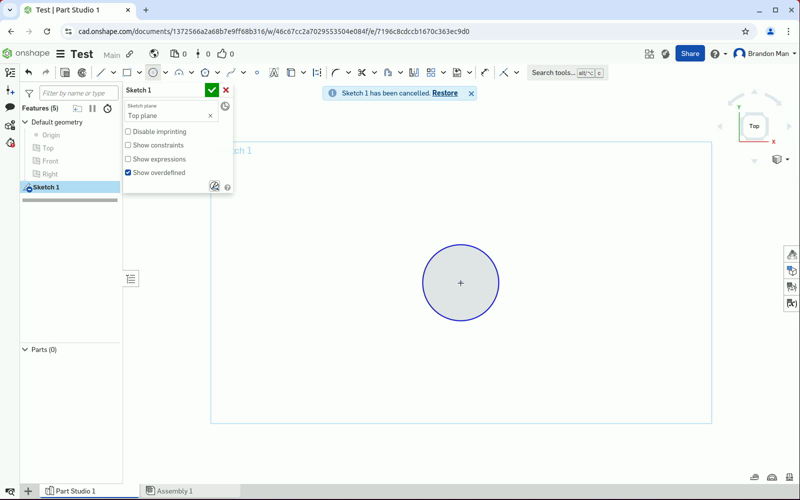
mouse_move(486, 282)
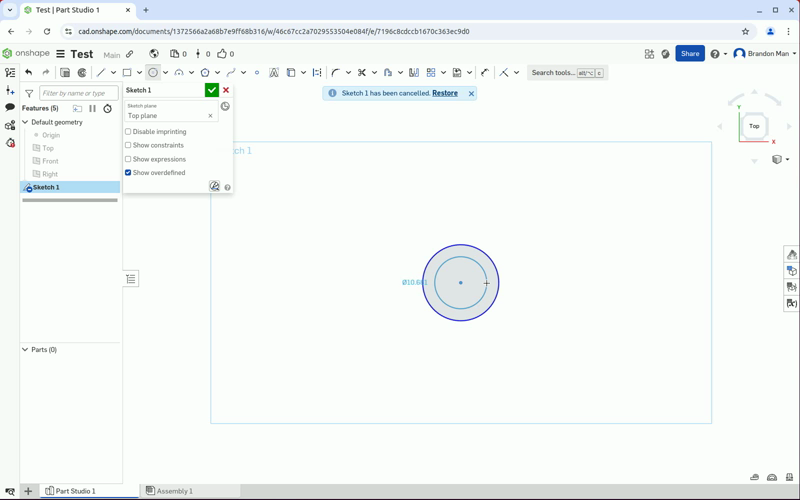
click(486, 282)
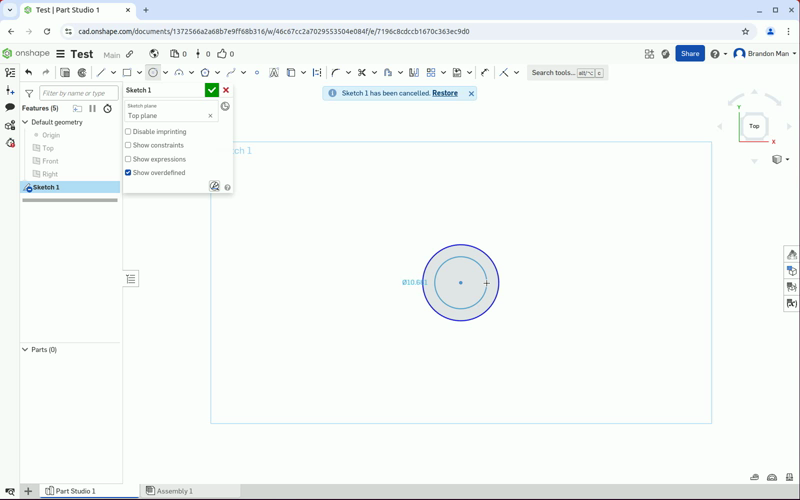
key(esc)
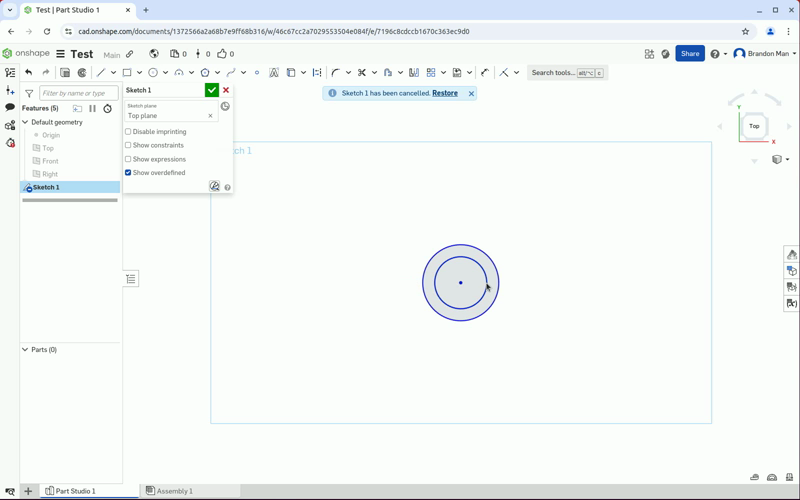
mouse_move(494, 290)
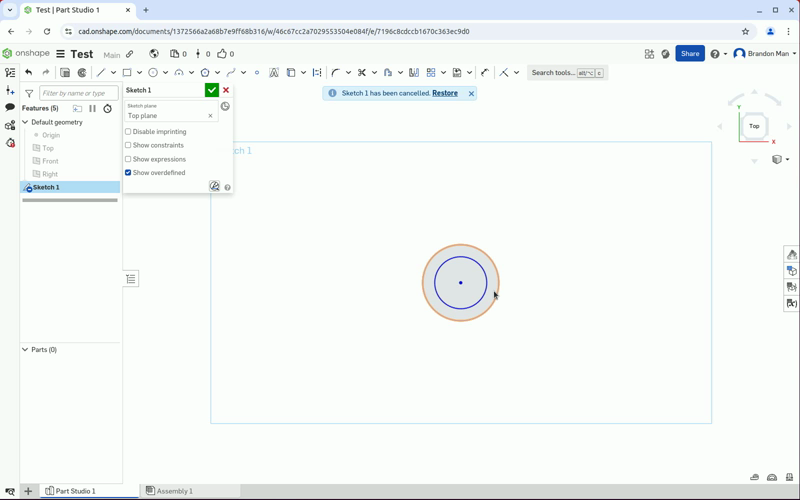
click(494, 290)
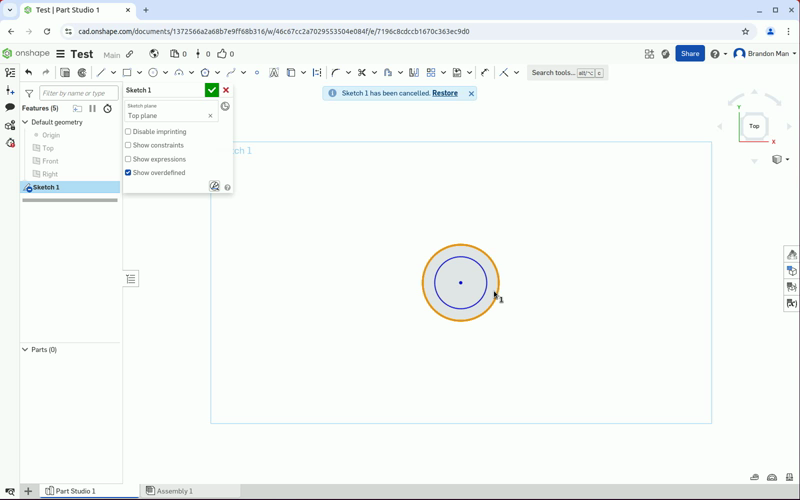
mouse_move(73, 352)
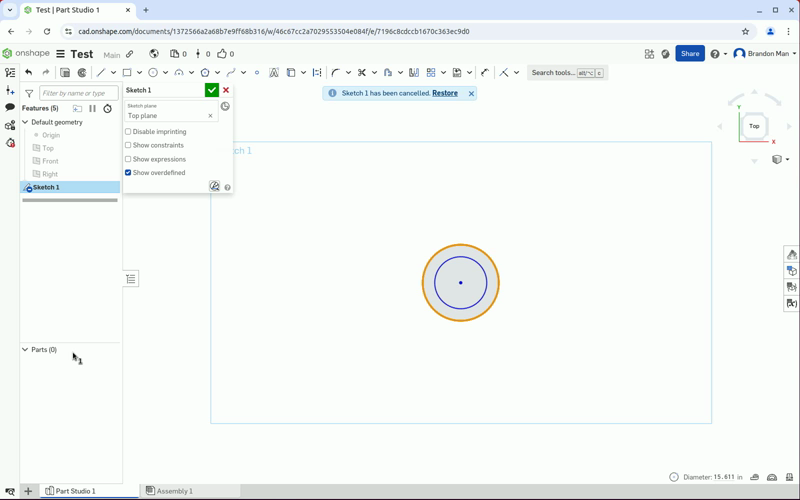
key(shift+y)
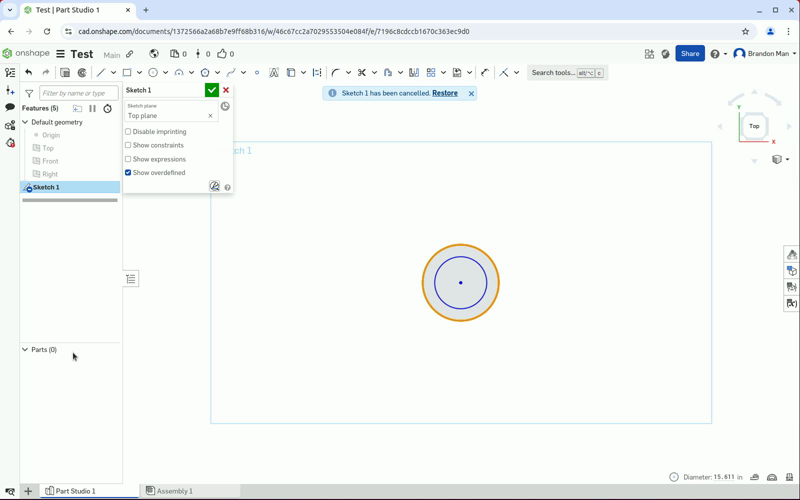
key(shift+e)
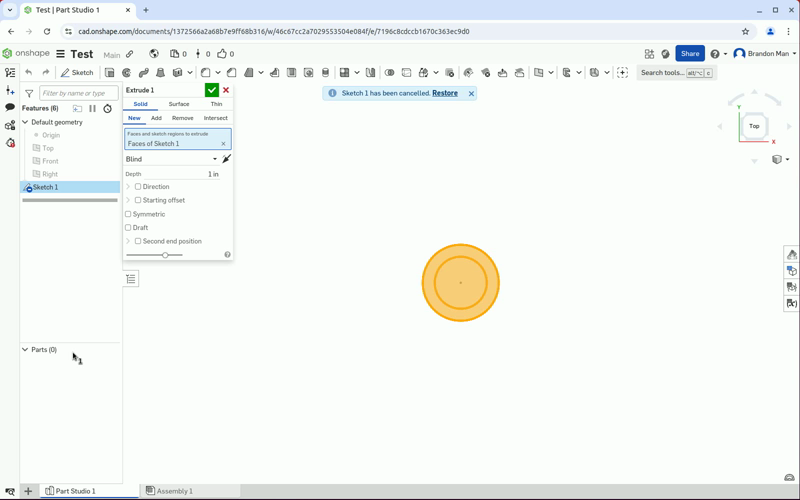
mouse_move(143, 106)
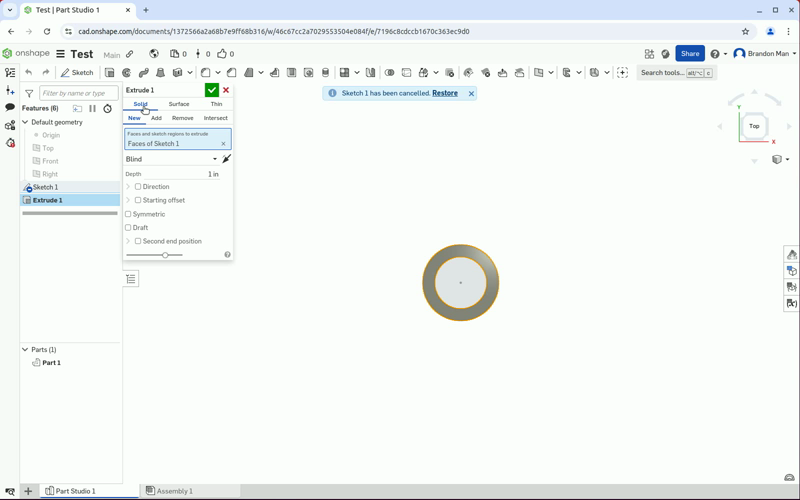
click(143, 106)
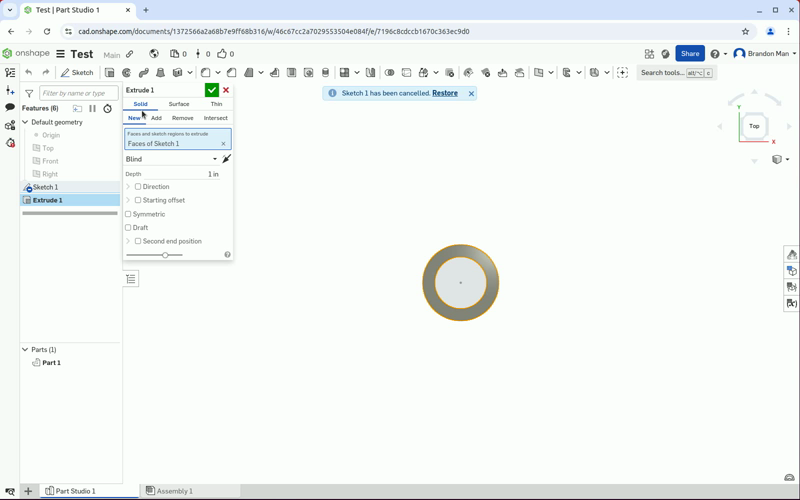
mouse_move(137, 120)
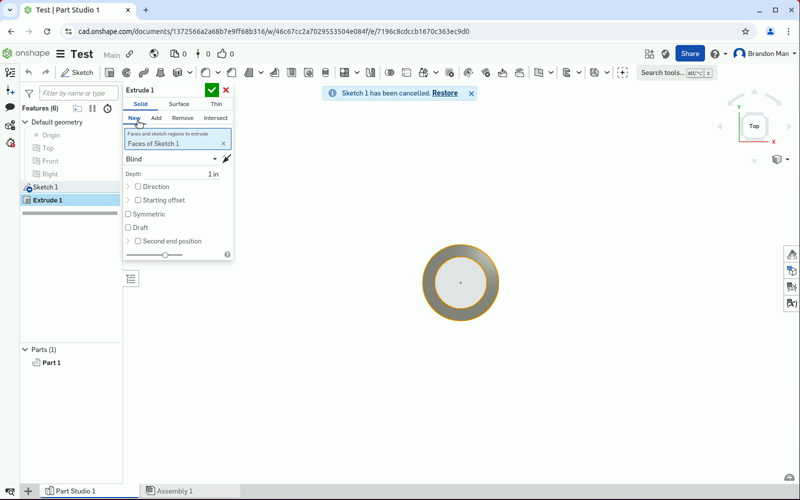
click(137, 120)
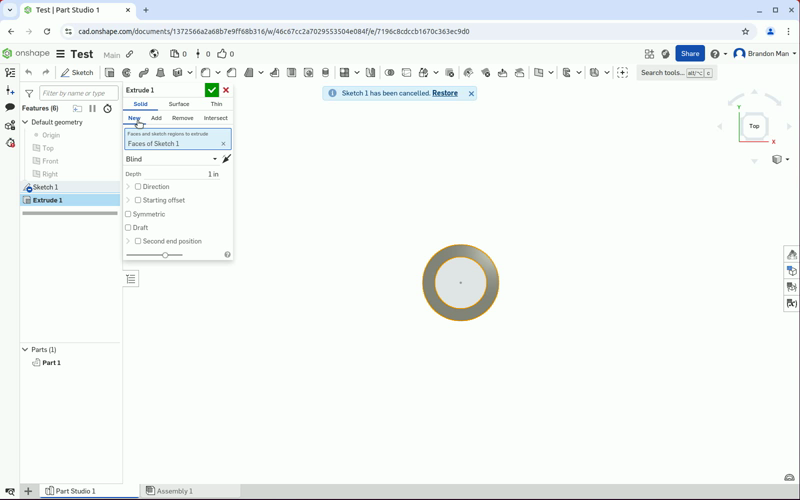
key(tab, 4)
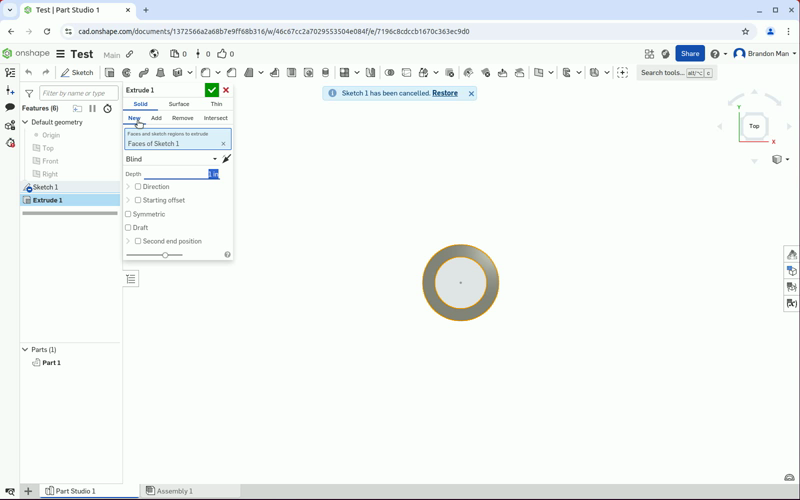
text(2.166)
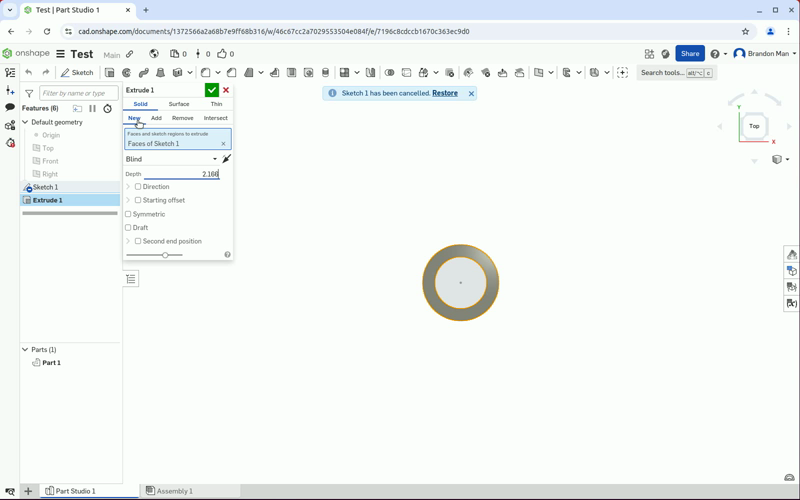
key(enter)
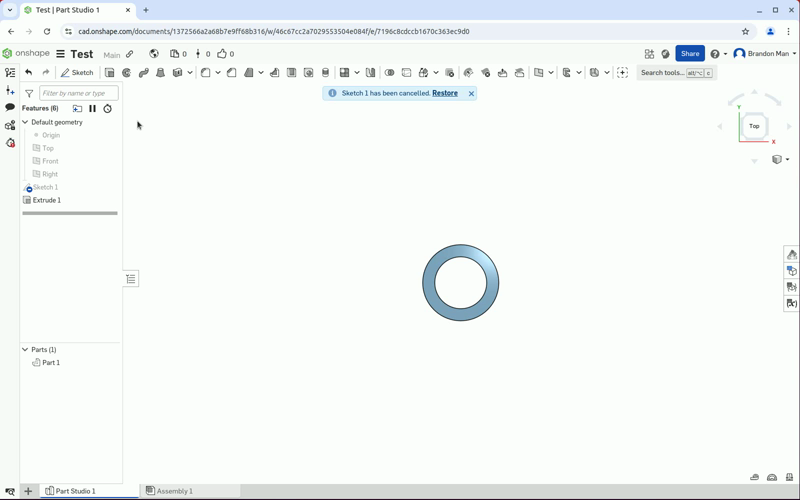
key(shift+h)
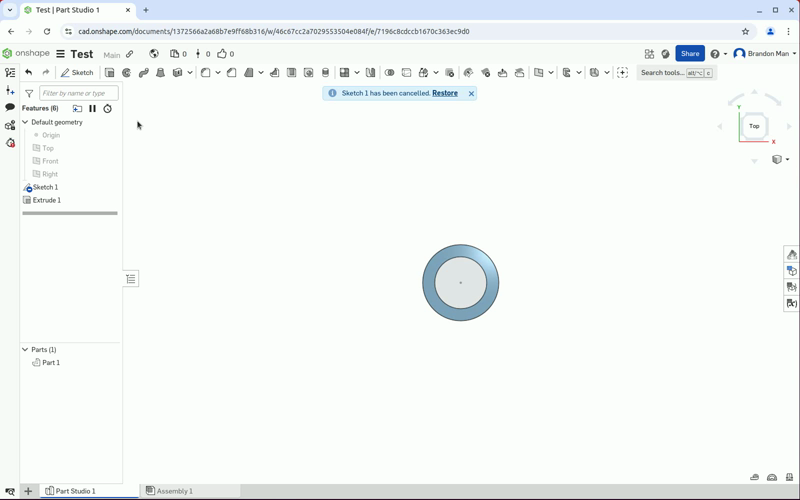
key(shift+h)
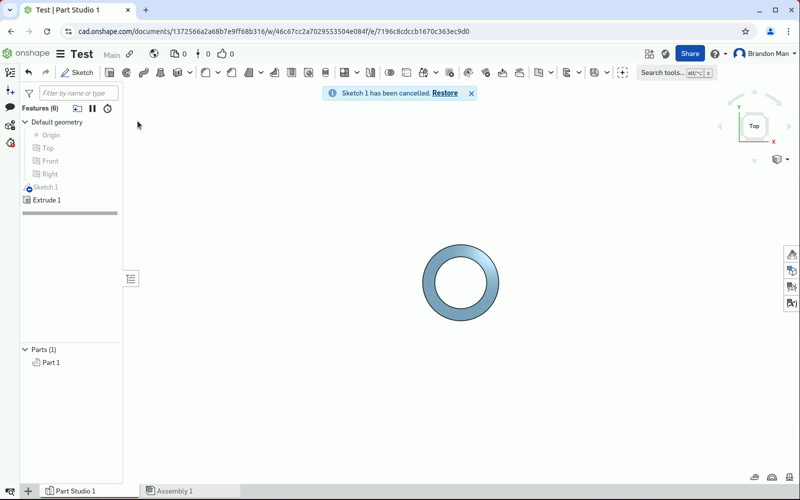
mouse_move(73, 189)
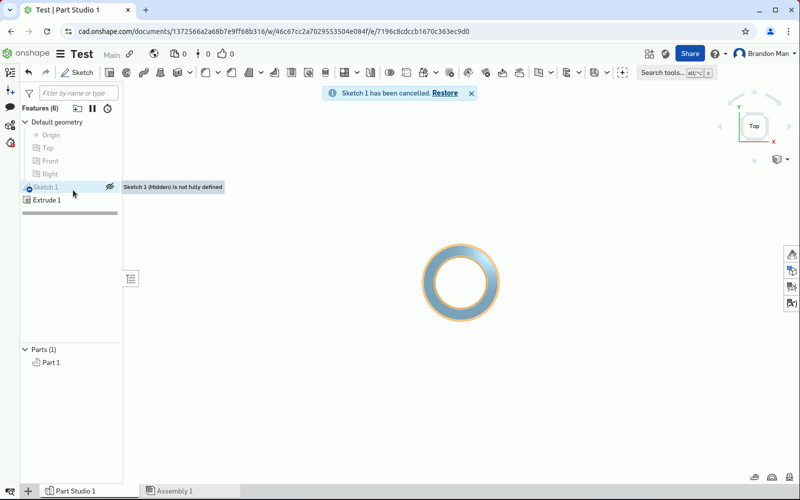
click(73, 189)
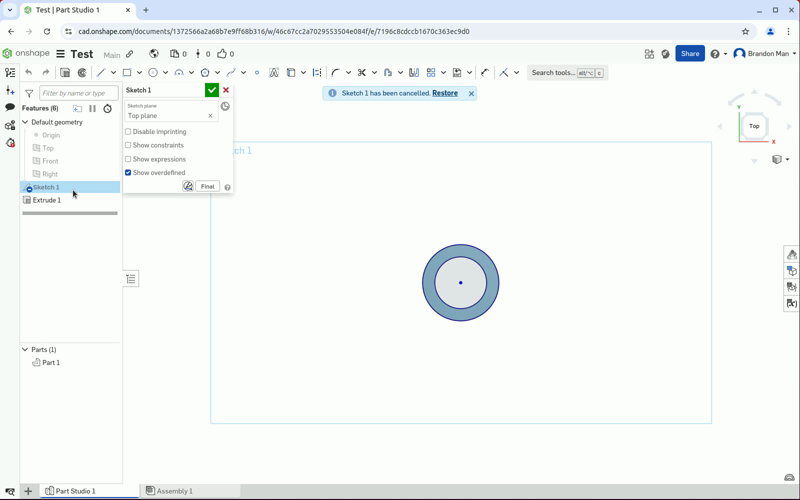
mouse_move(229, 92)
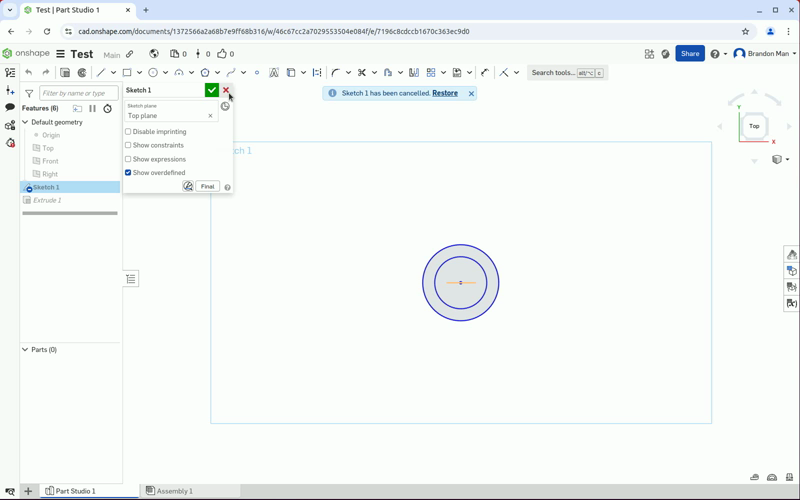
click(229, 92)
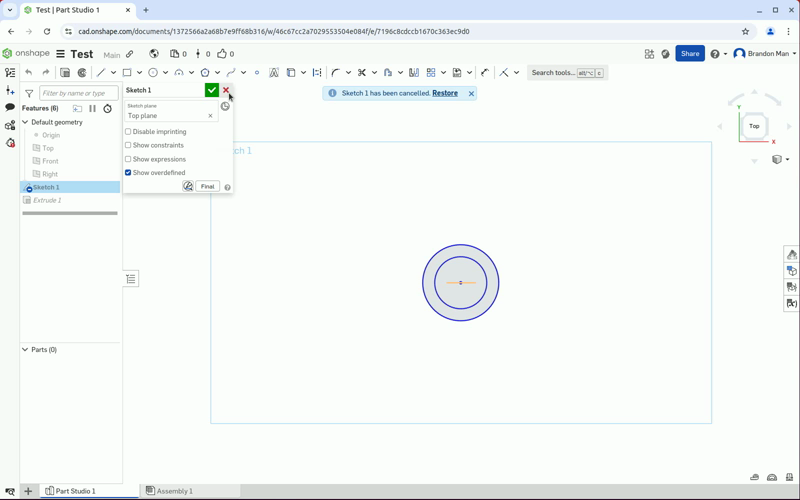
key(shift+s)
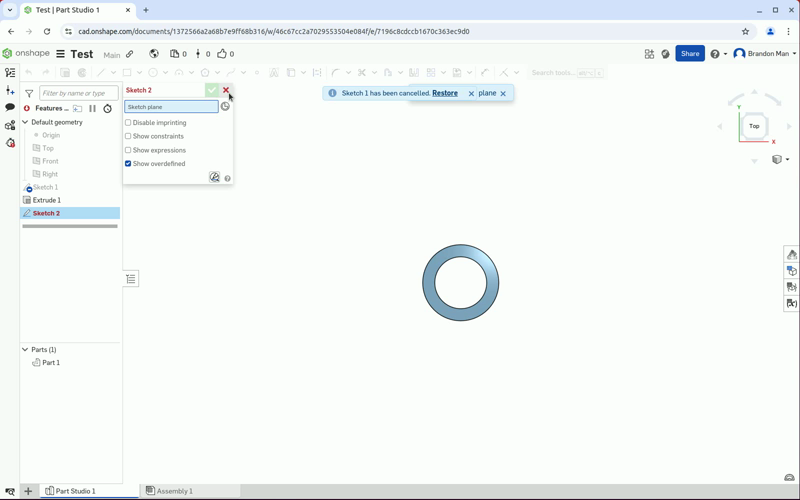
mouse_move(73, 150)
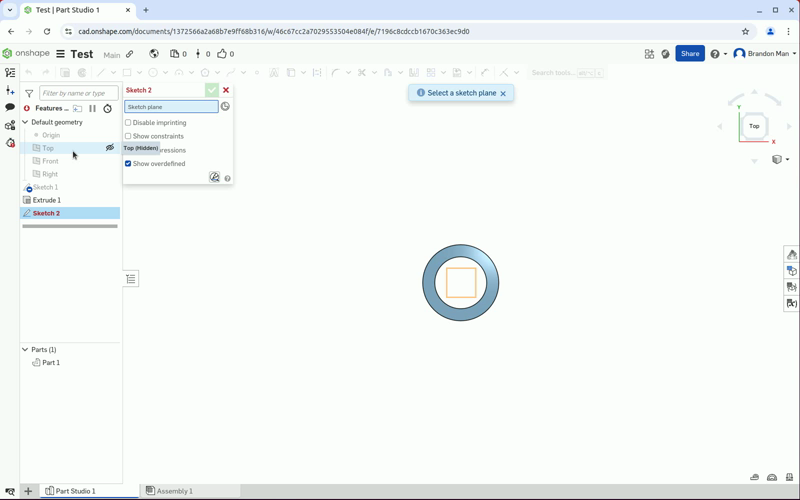
click(73, 150)
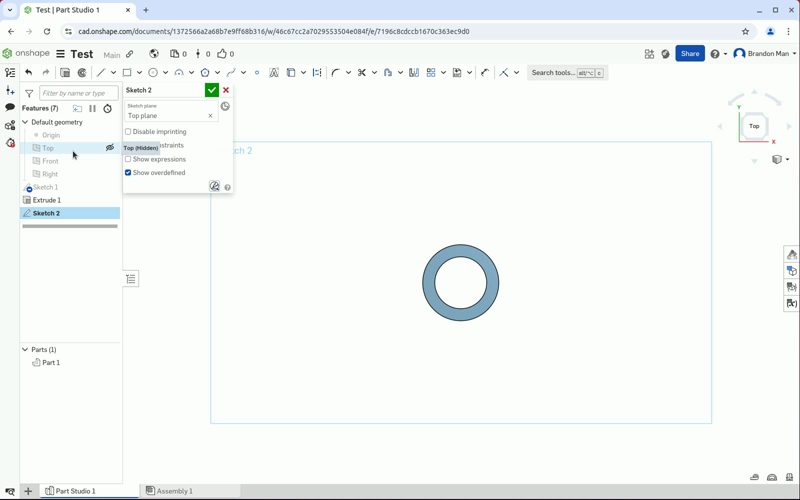
mouse_move(73, 352)
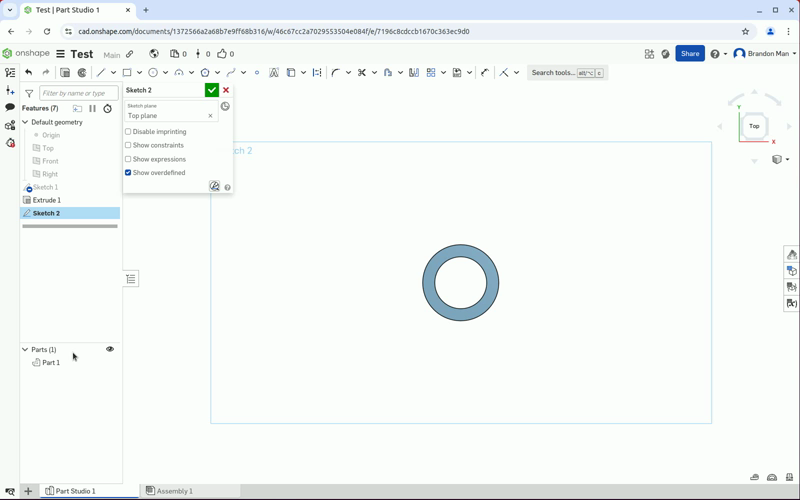
key(y)
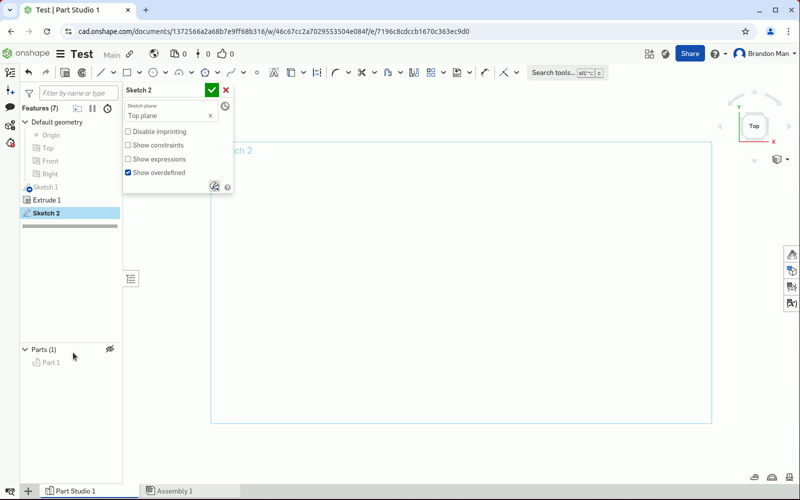
key(c)
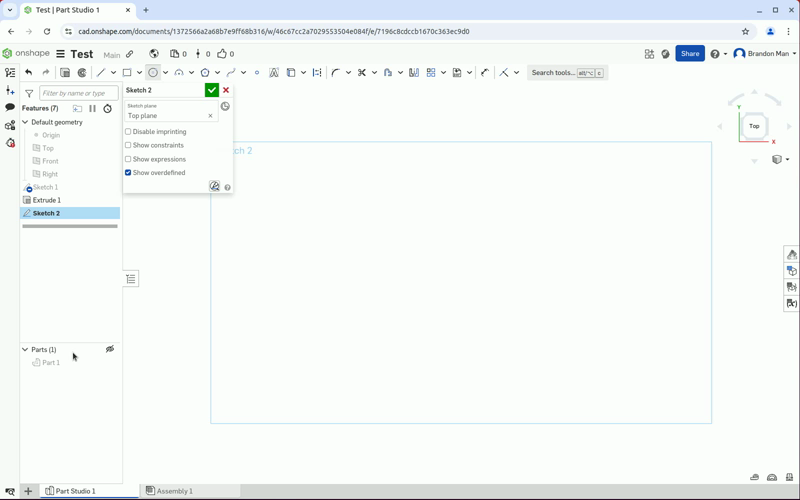
key_down(shift)
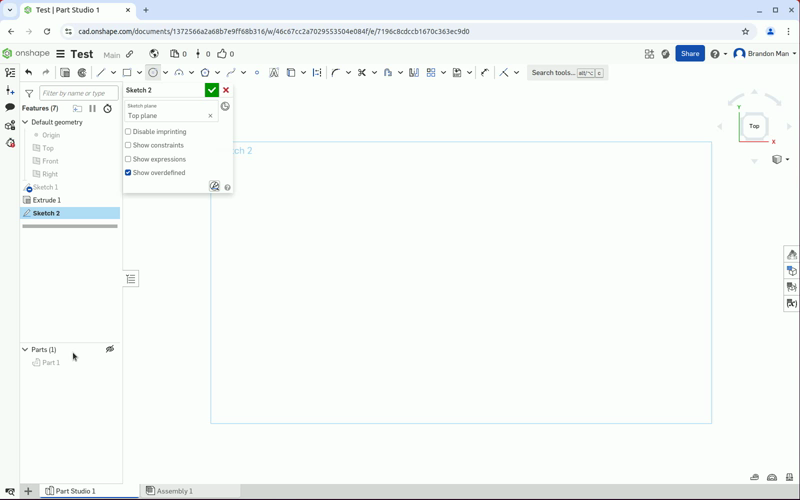
mouse_move(461, 282)
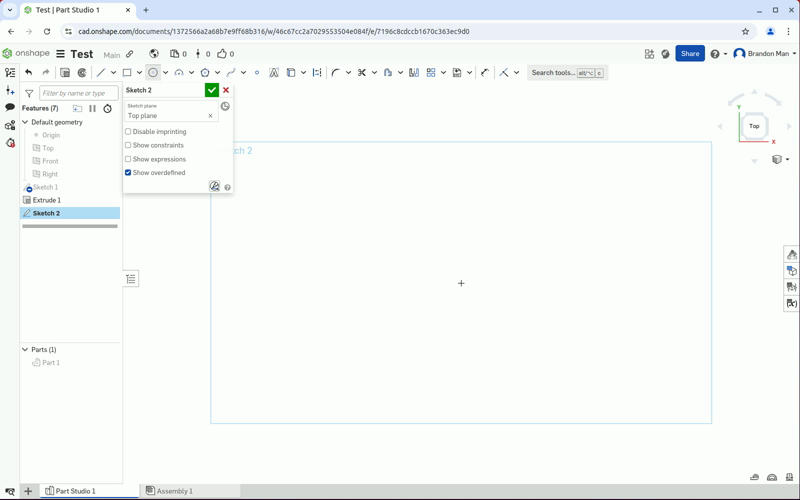
click(461, 282)
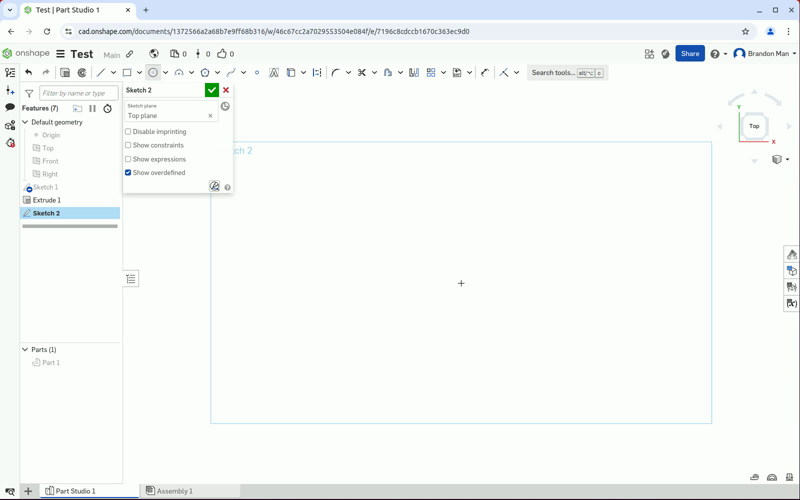
key_up(shift)
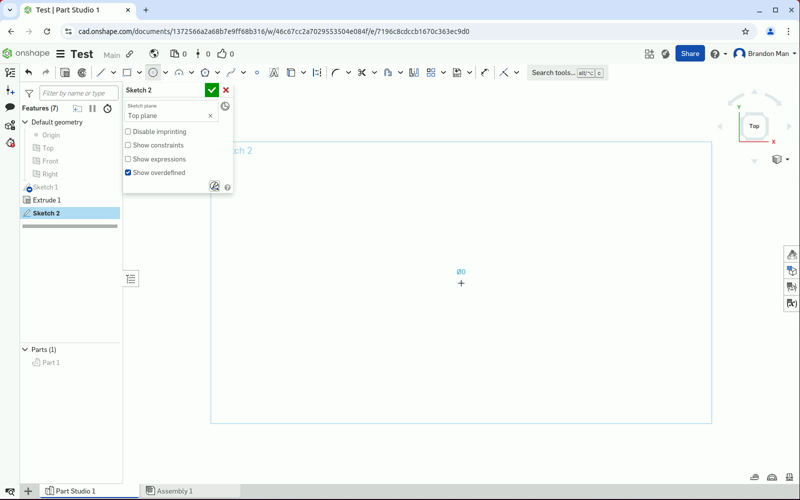
mouse_move(487, 282)
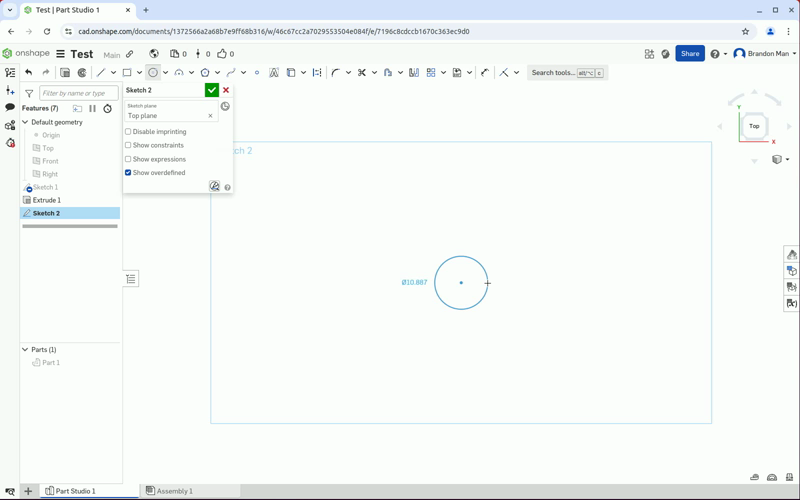
click(487, 282)
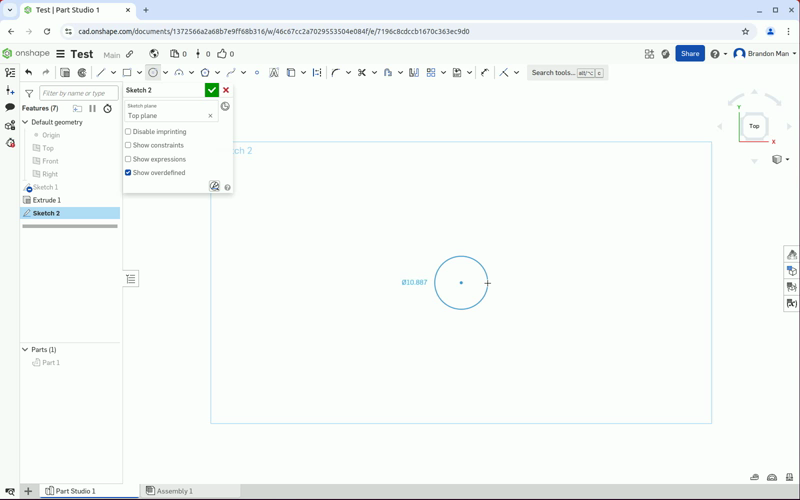
key(esc)
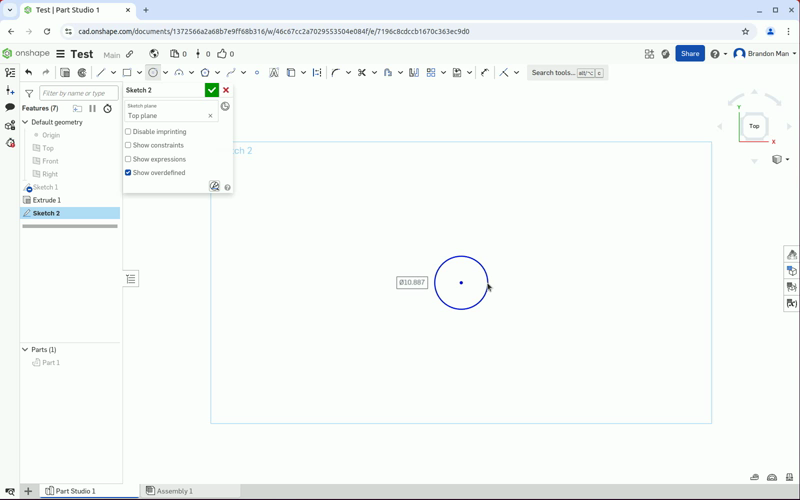
key(c)
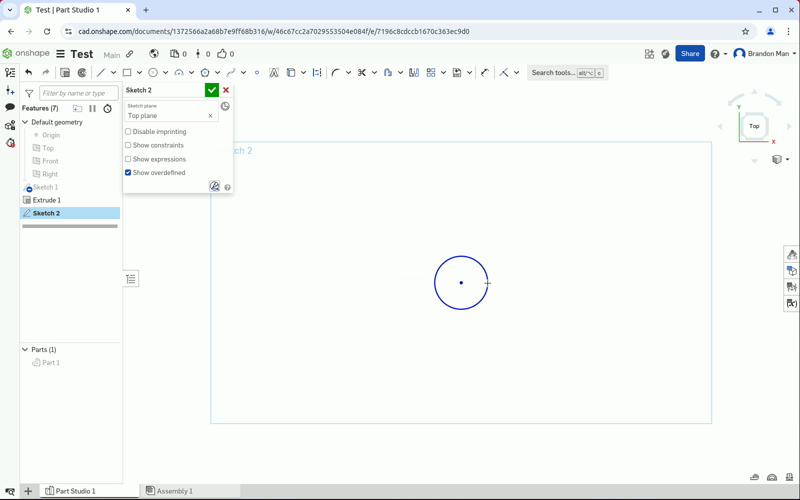
key_down(shift)
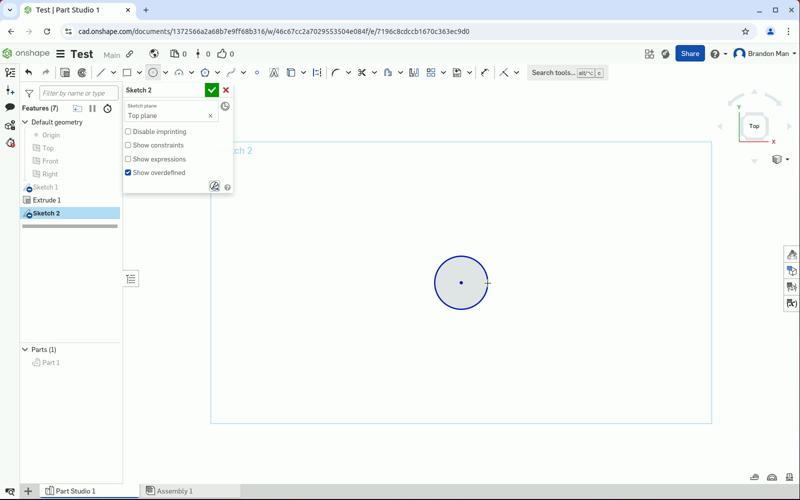
mouse_move(461, 282)
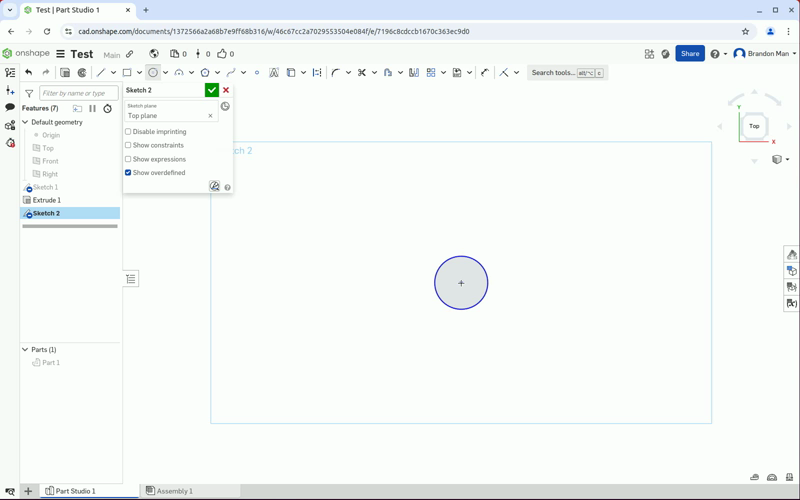
click(461, 282)
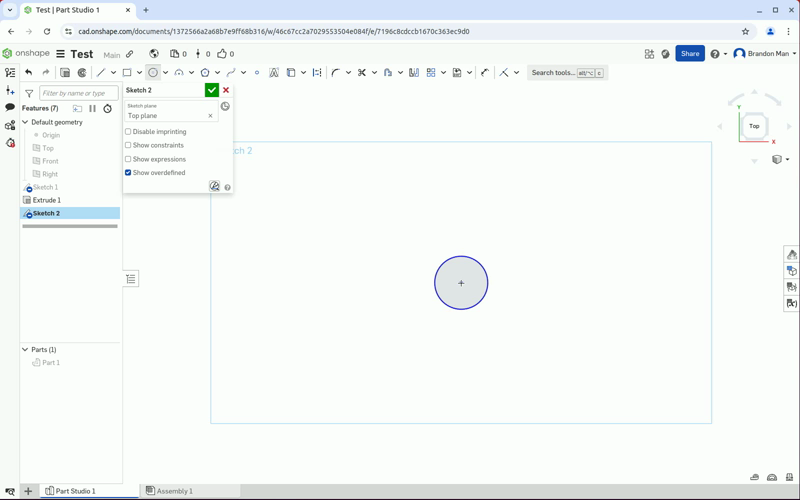
key_up(shift)
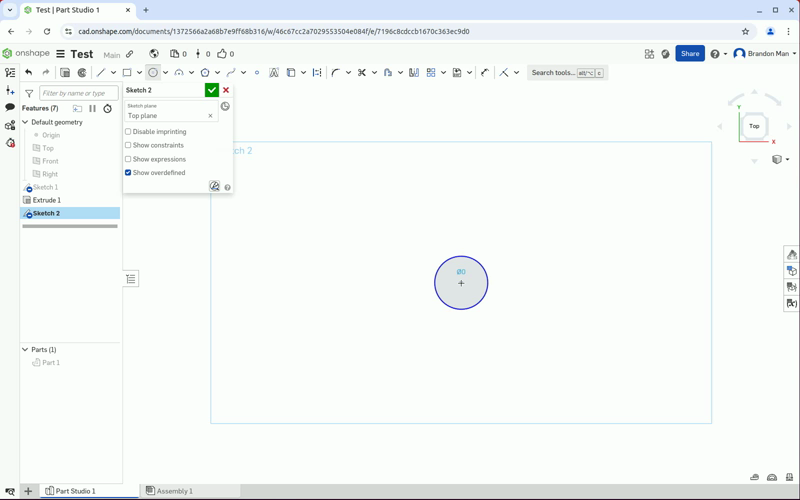
mouse_move(475, 282)
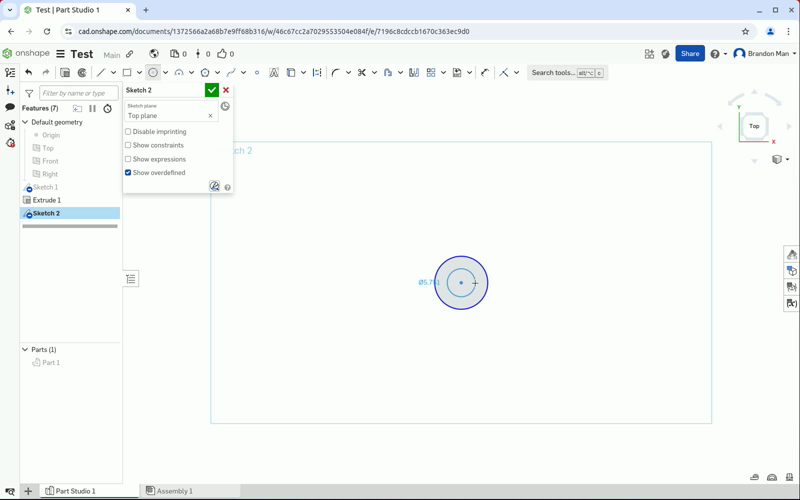
click(475, 282)
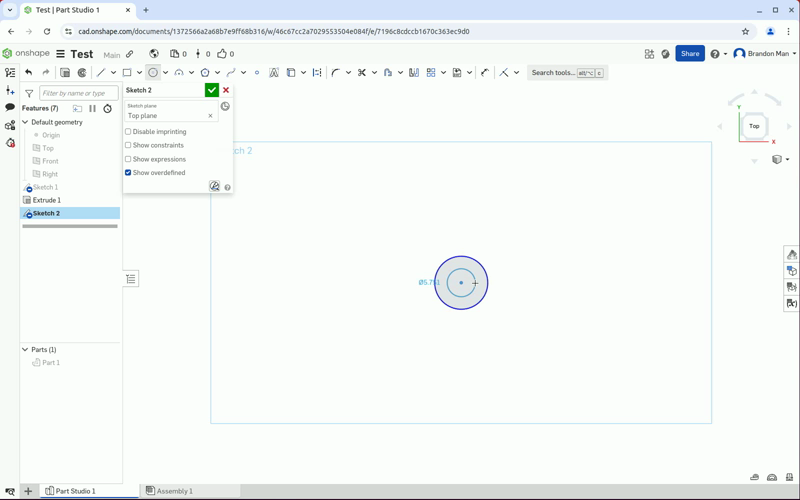
key(esc)
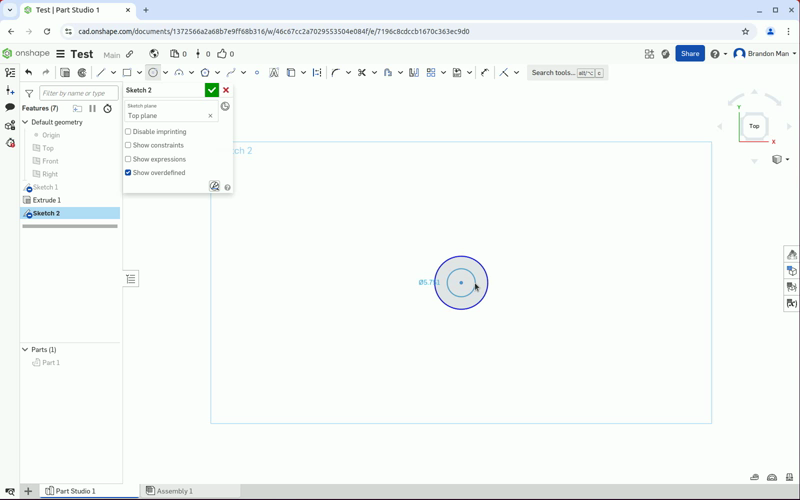
mouse_move(445, 300)
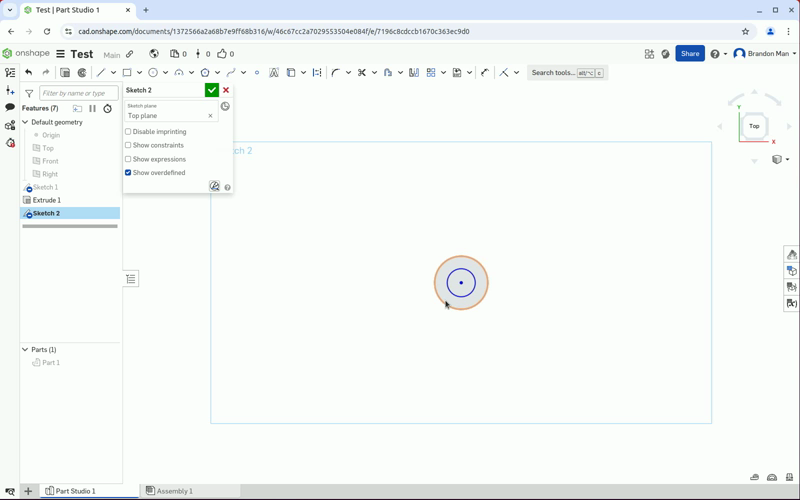
scroll(6)
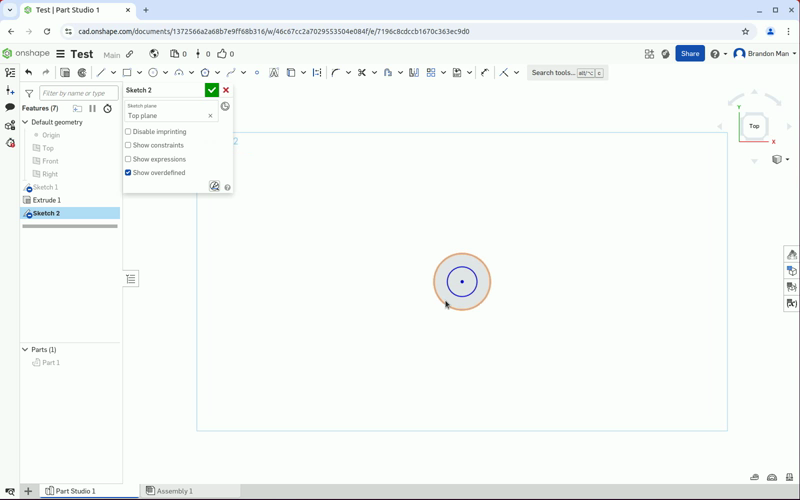
scroll(6)
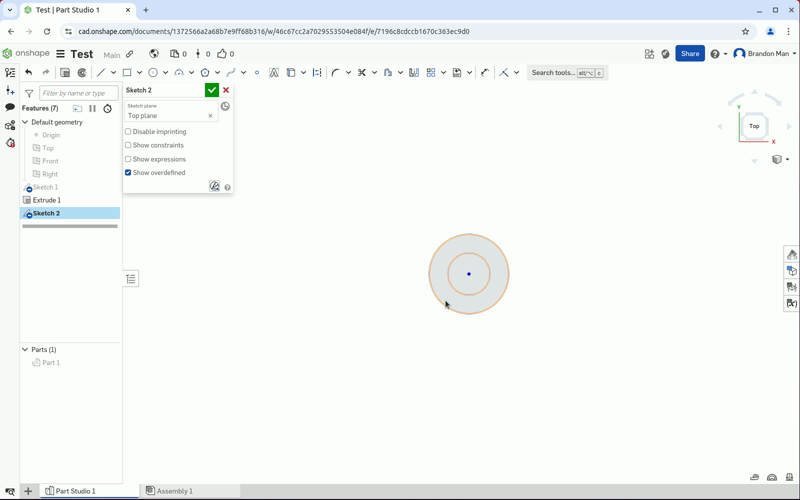
scroll(6)
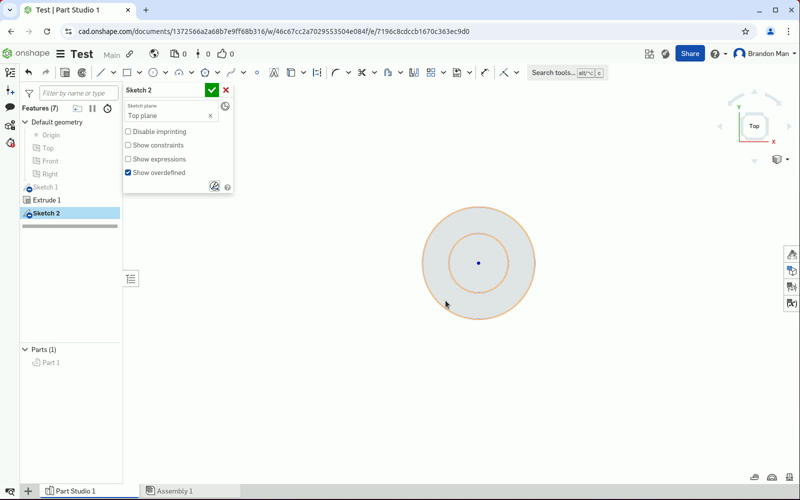
scroll(6)
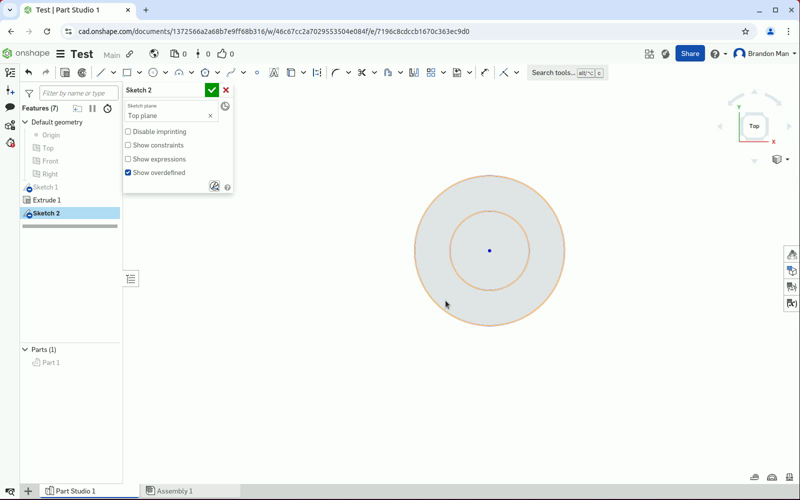
scroll(6)
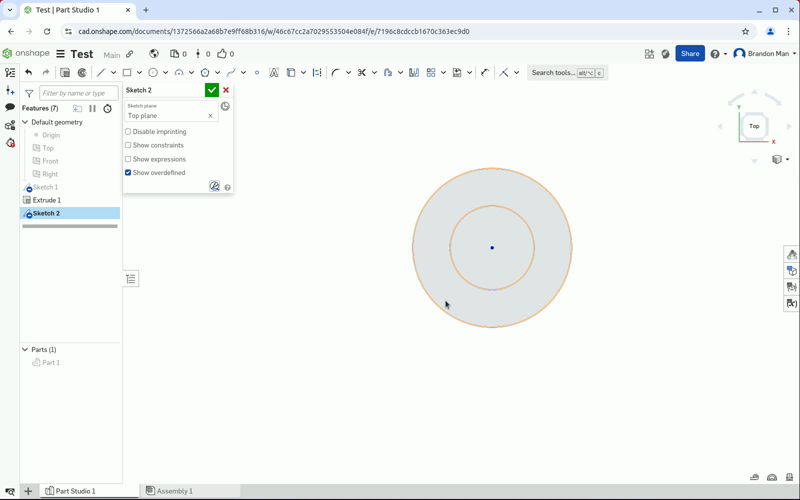
scroll(6)
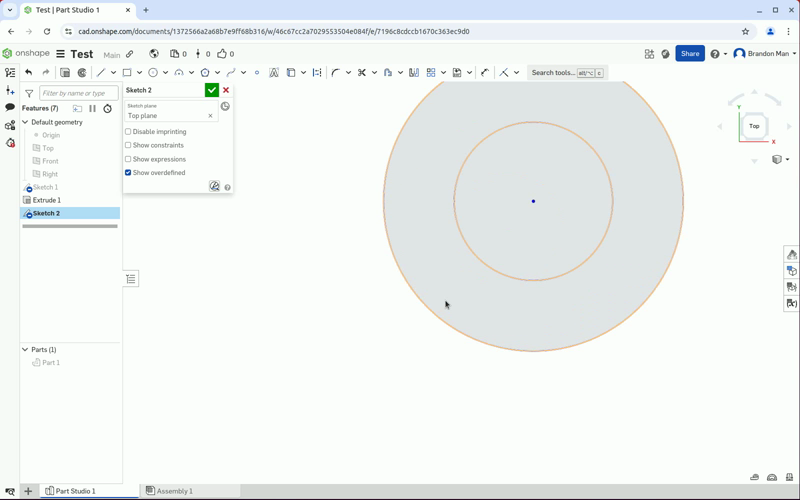
scroll(6)
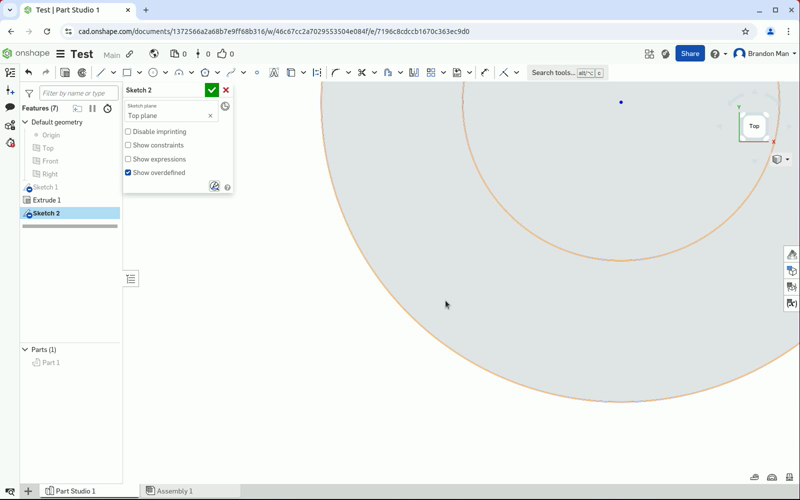
click(445, 300)
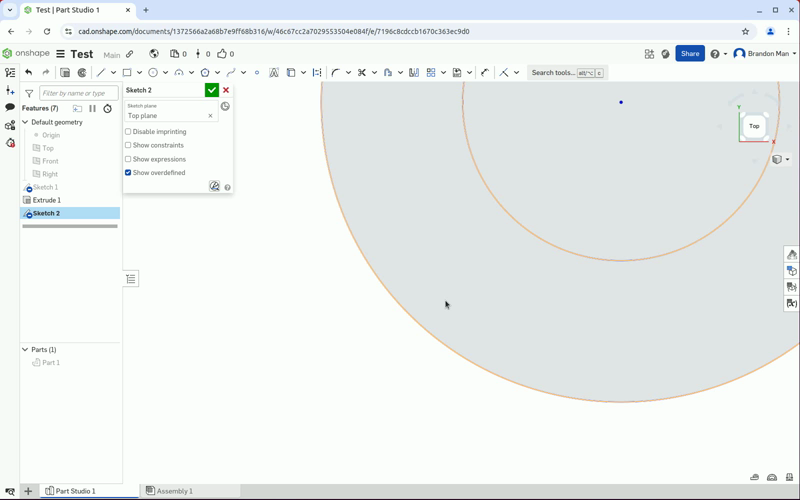
scroll(-6)
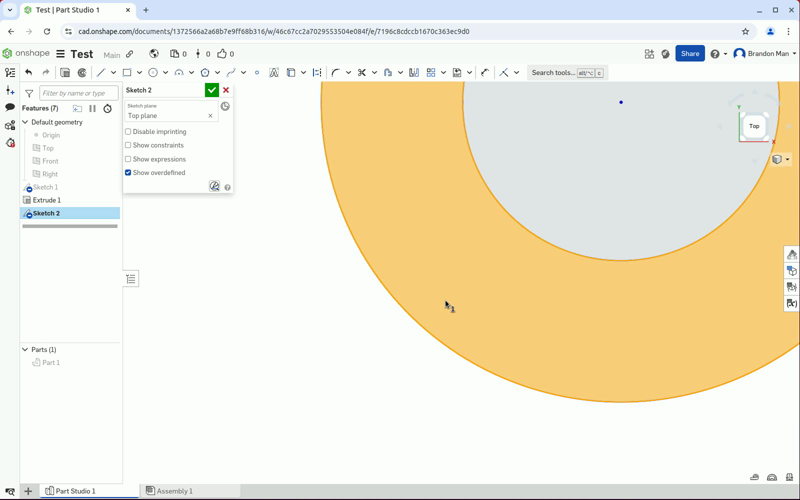
scroll(-6)
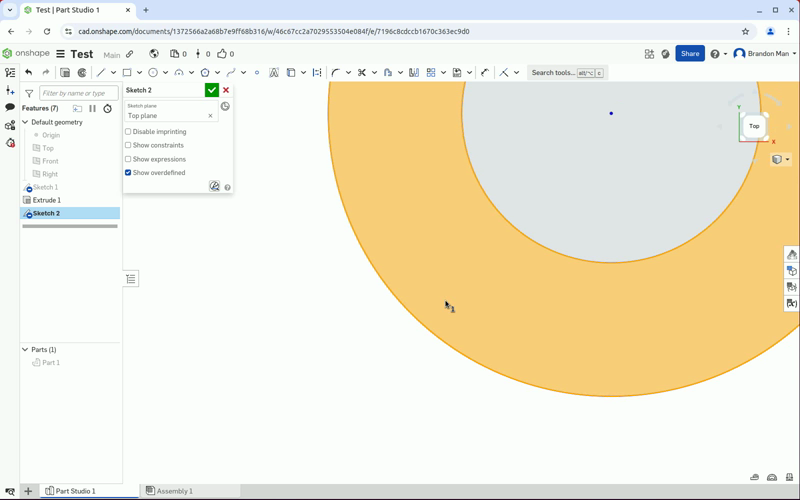
scroll(-6)
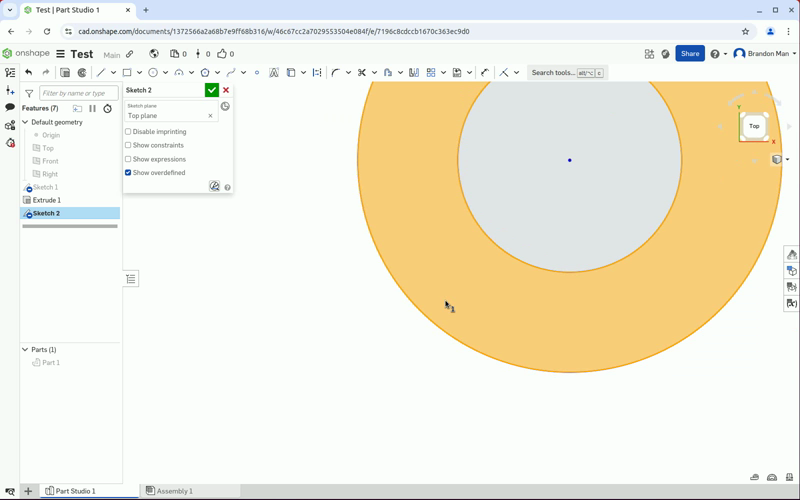
scroll(-6)
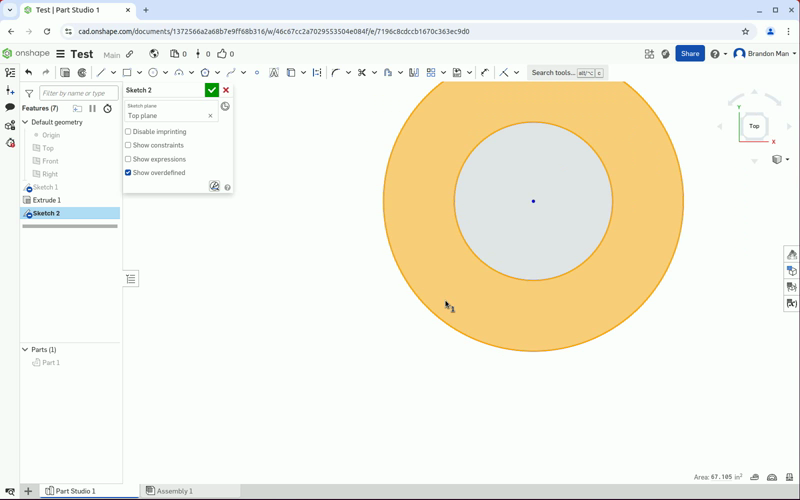
scroll(-6)
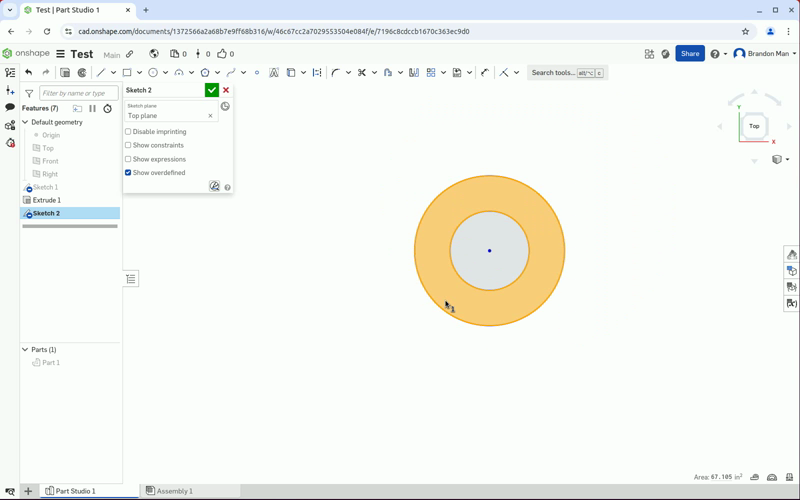
scroll(-6)
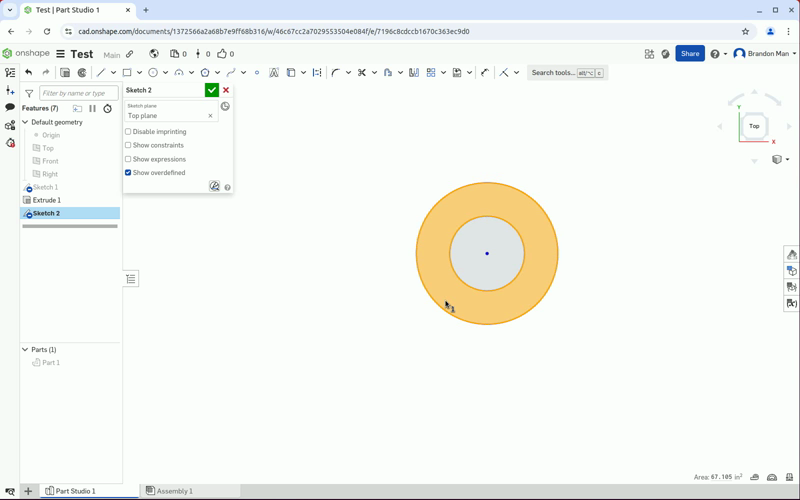
scroll(-6)
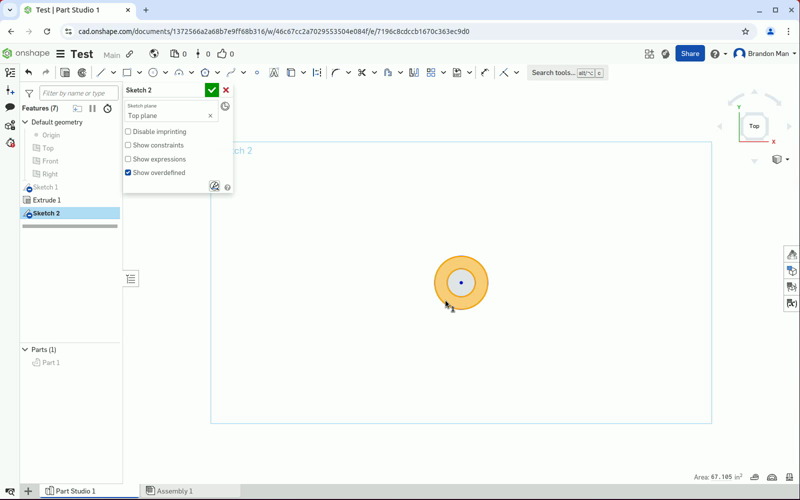
mouse_move(73, 352)
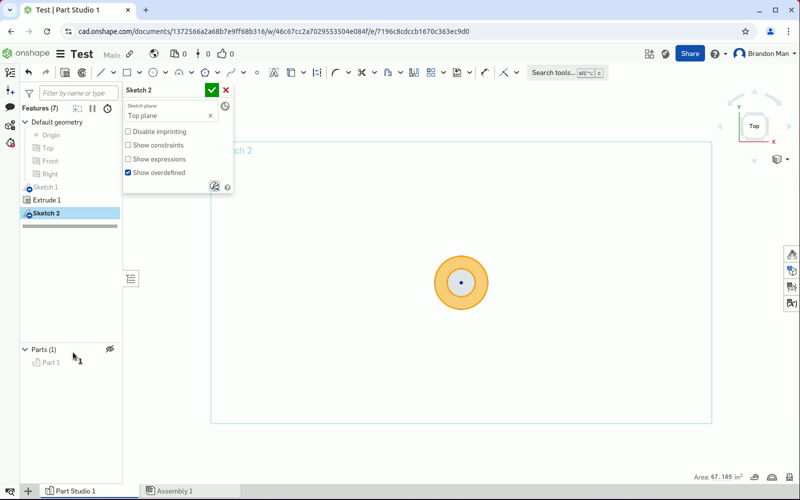
key(shift+y)
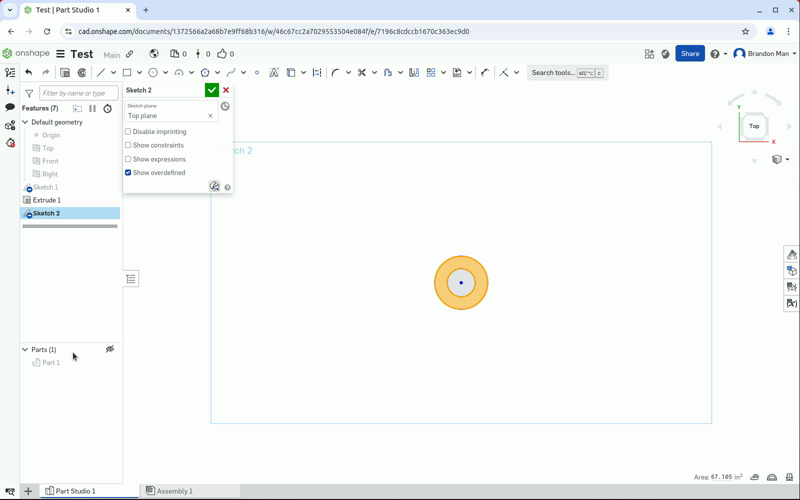
key(shift+e)
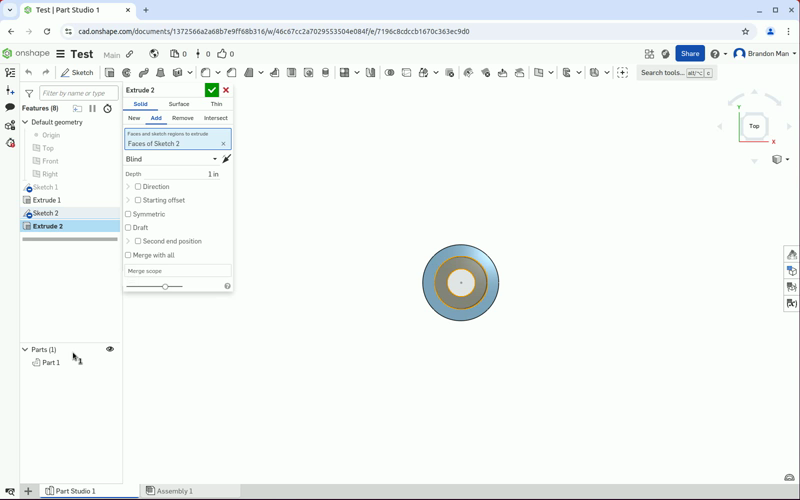
mouse_move(143, 106)
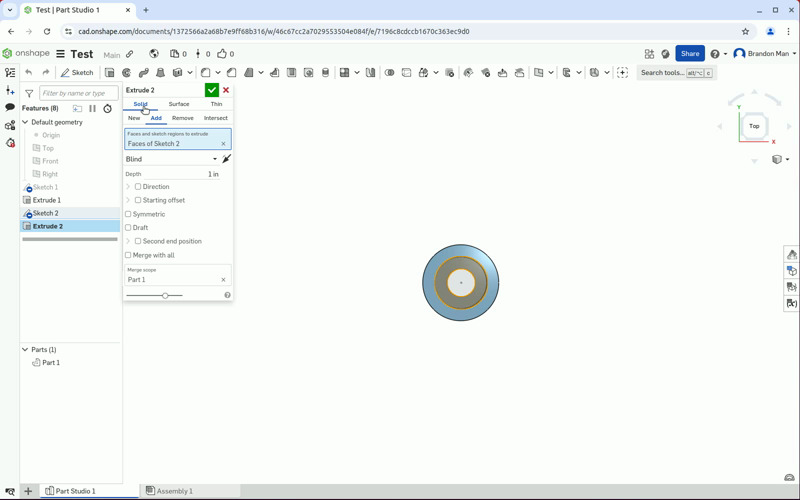
click(143, 106)
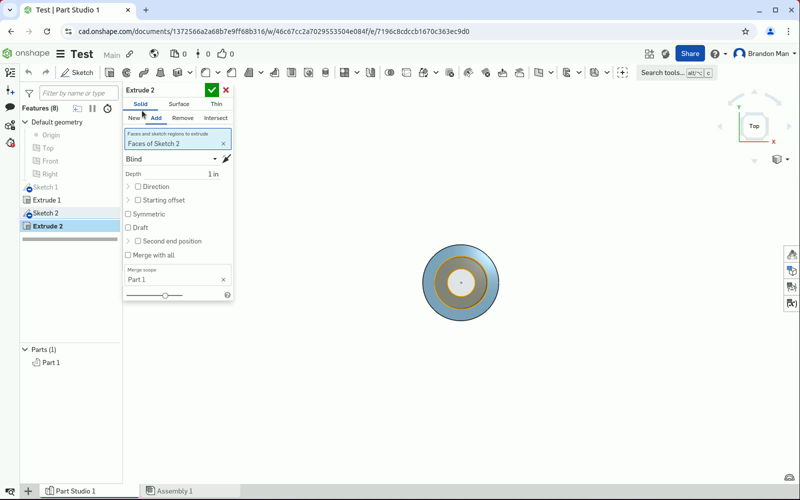
mouse_move(137, 120)
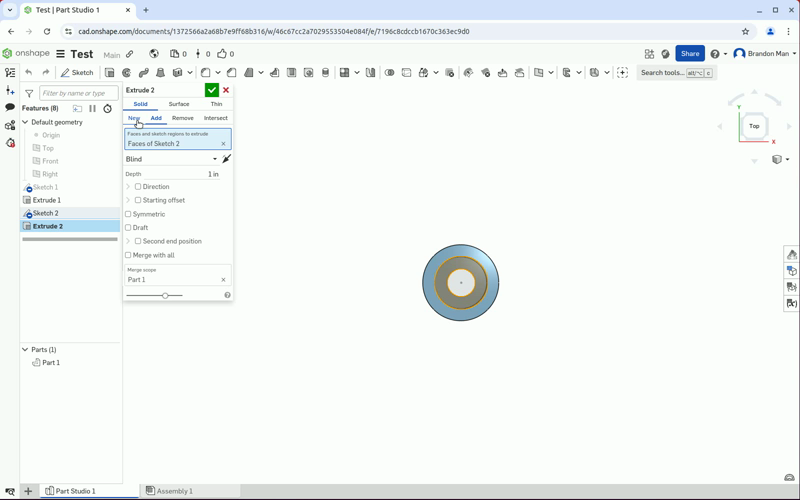
click(137, 120)
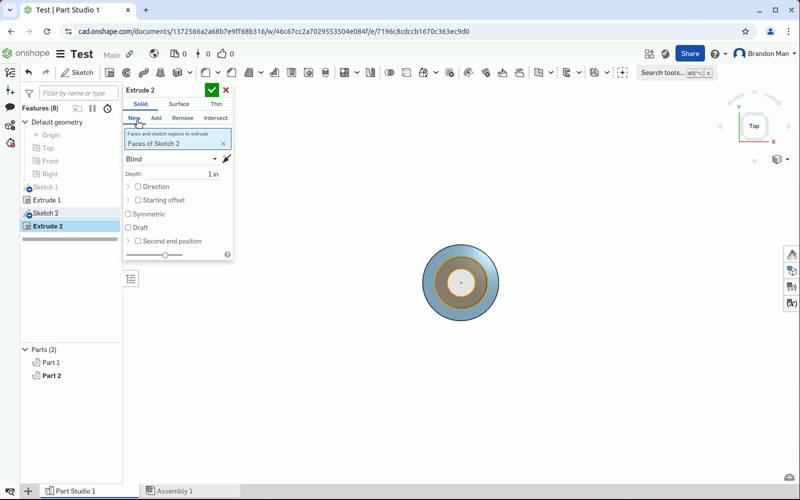
key(tab, 4)
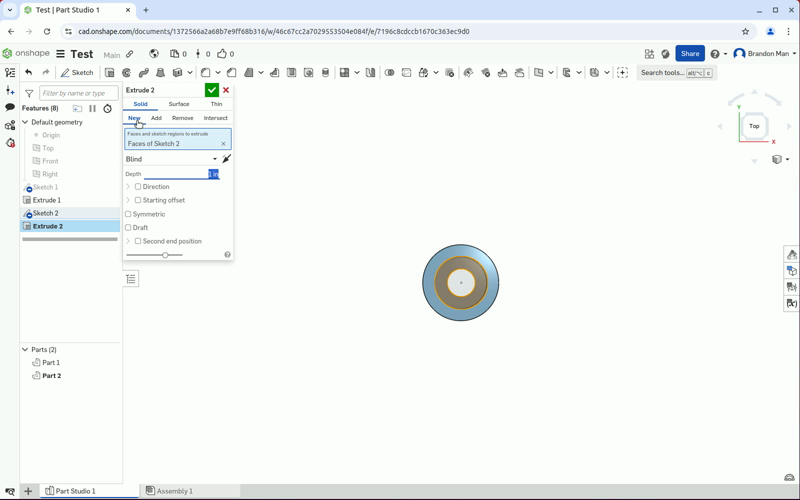
text(23.108)
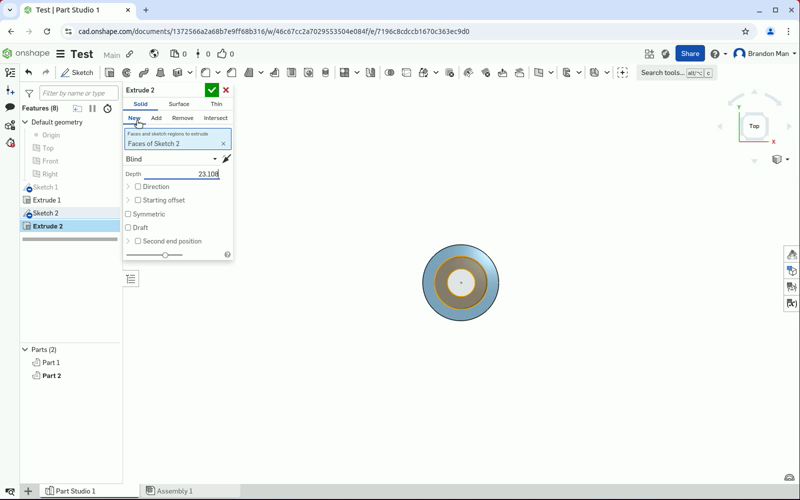
key(enter)
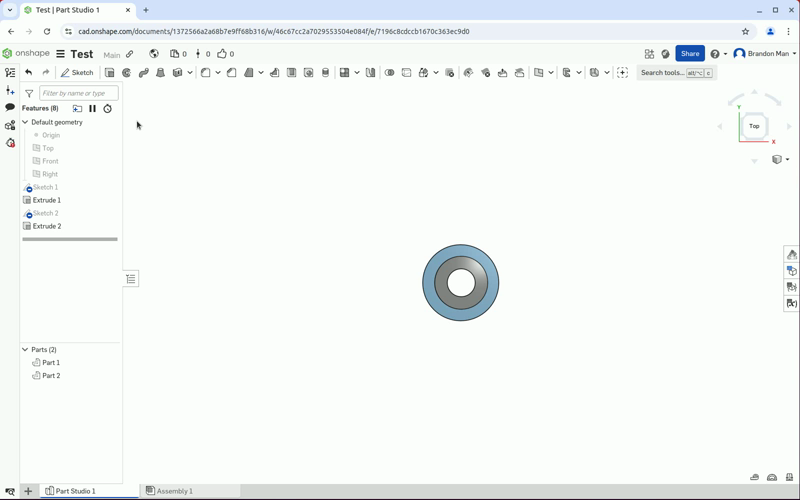
key(shift+h)
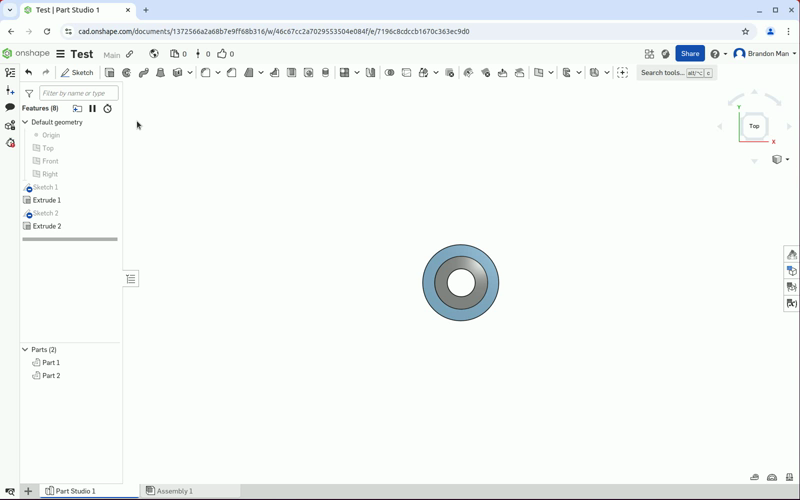
key(shift+h)
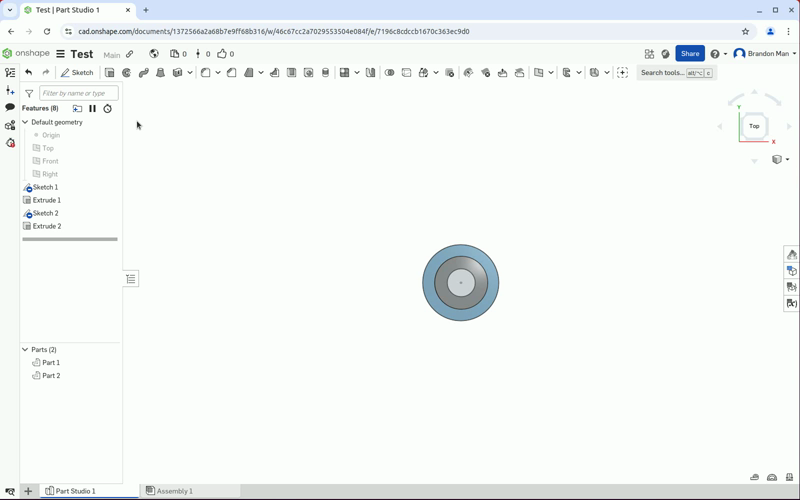
key(shift+7)
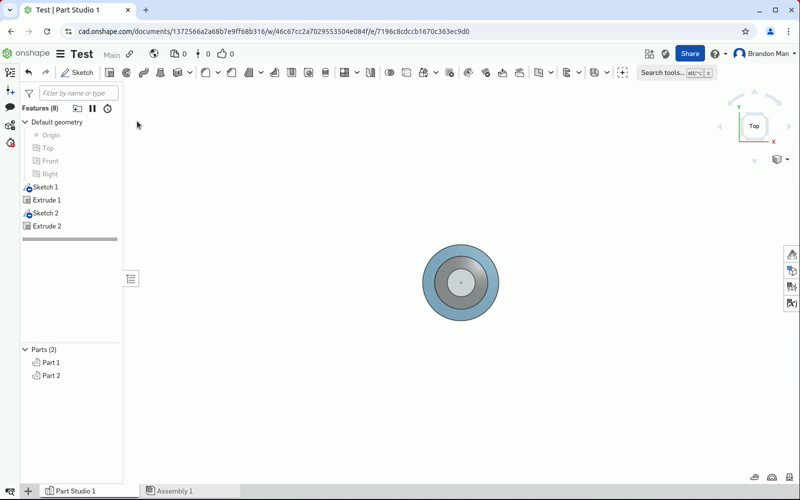
key(up, 3)
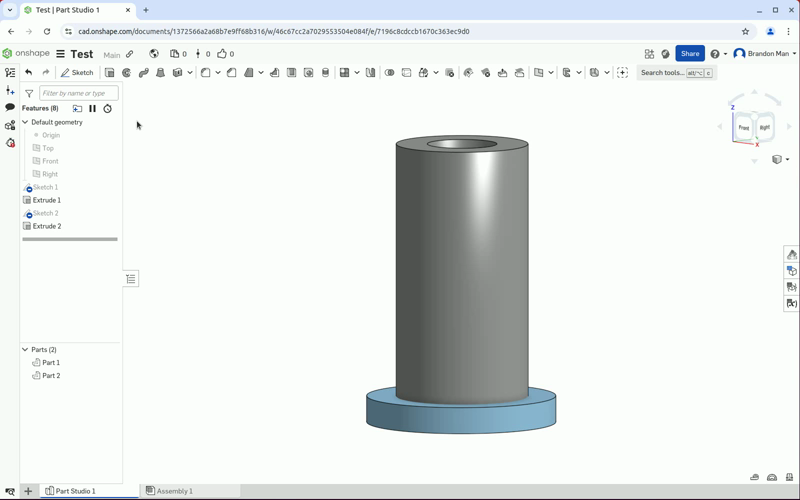
key(left, 3)
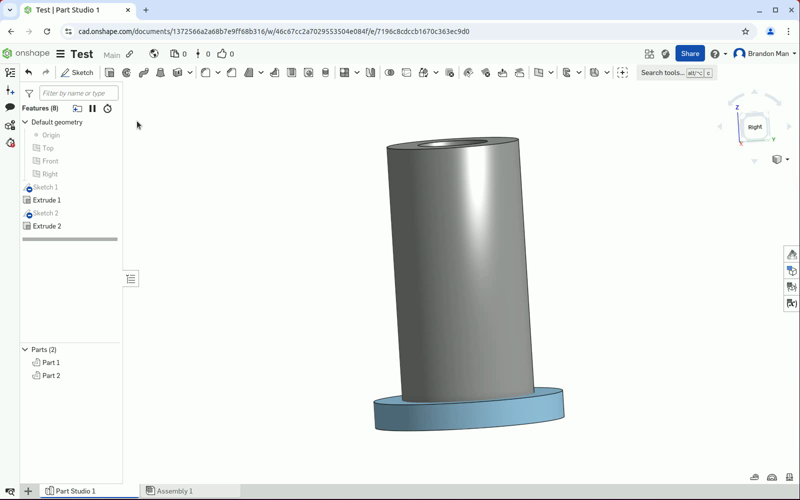
key(right, 3)
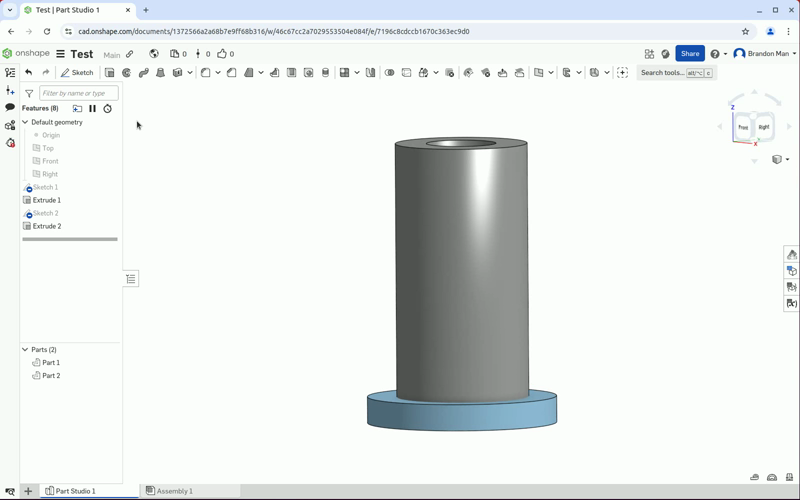
key(down, 3)
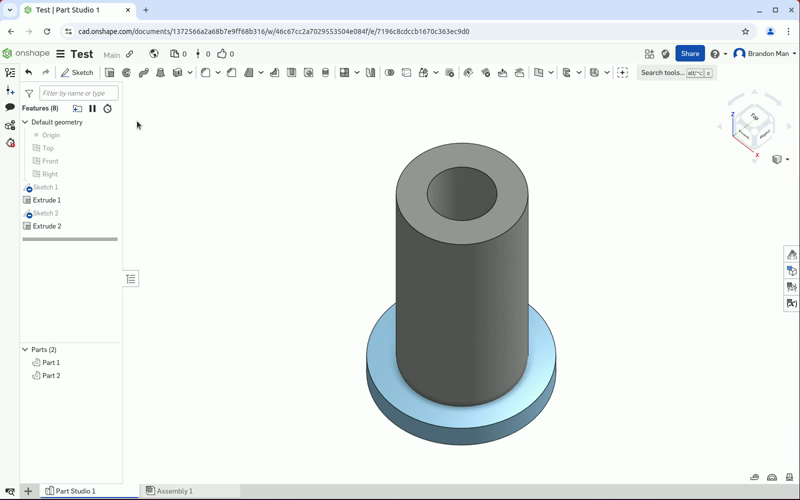
mouse_move(73, 189)
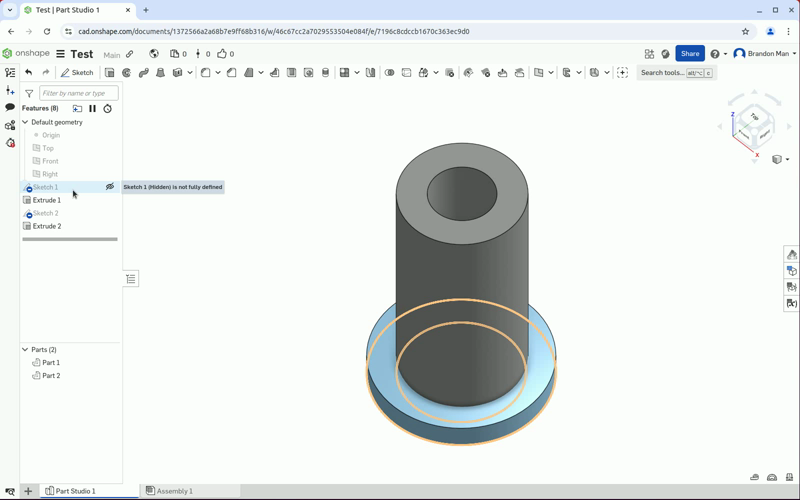
click(73, 189)